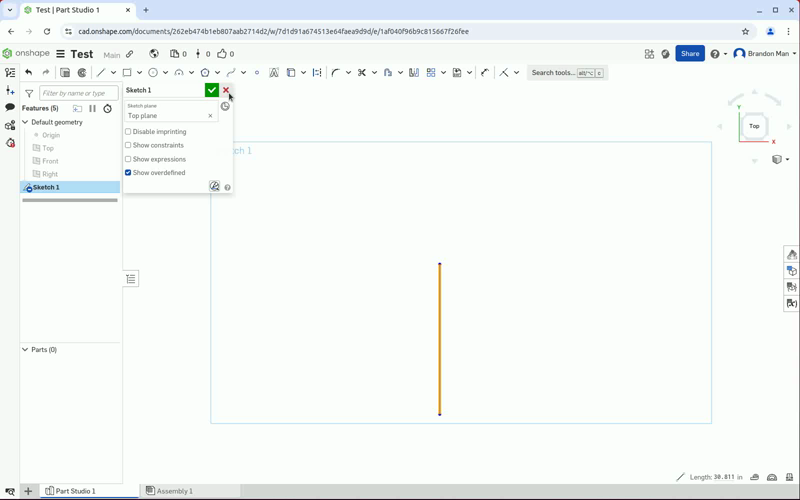
key(shift+h)
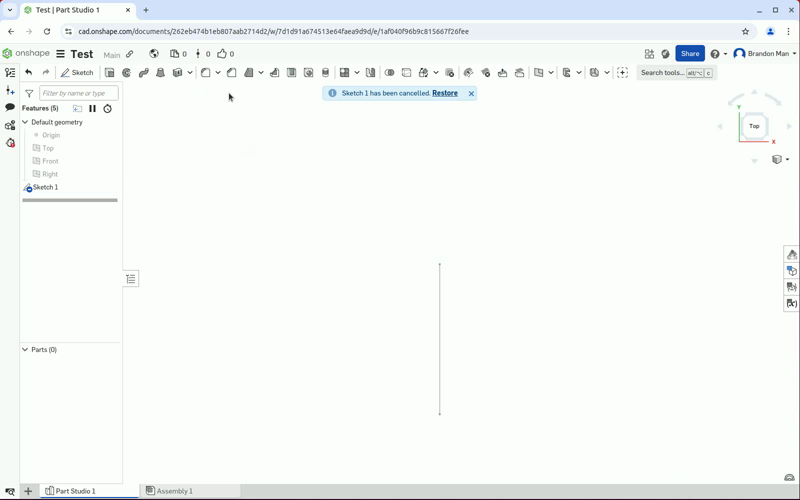
key(shift+s)
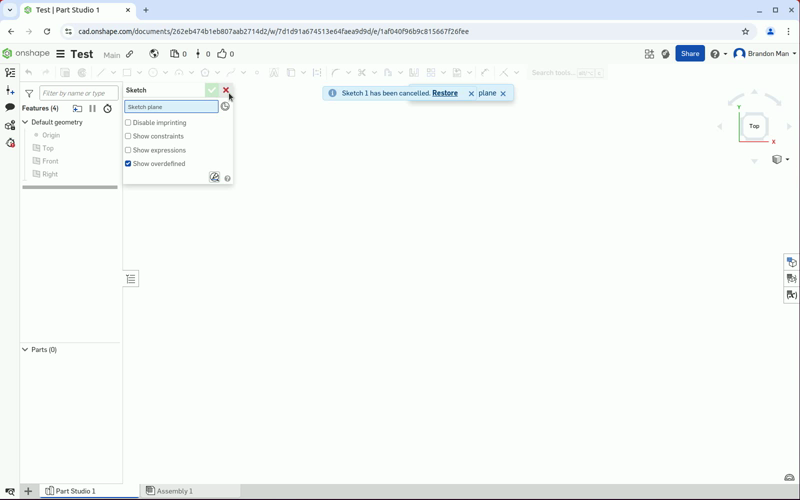
mouse_move(73, 150)
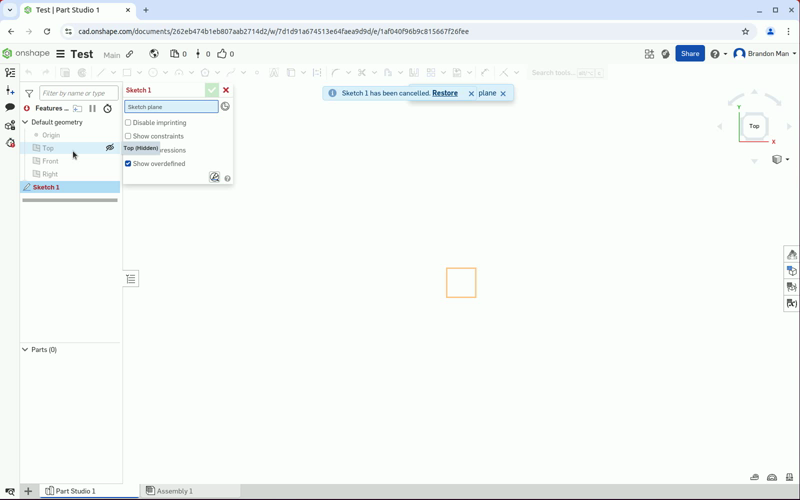
click(73, 150)
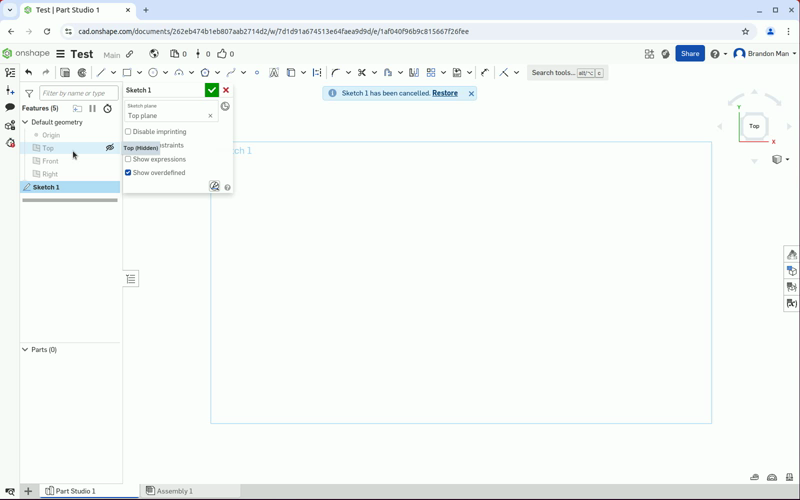
mouse_move(73, 352)
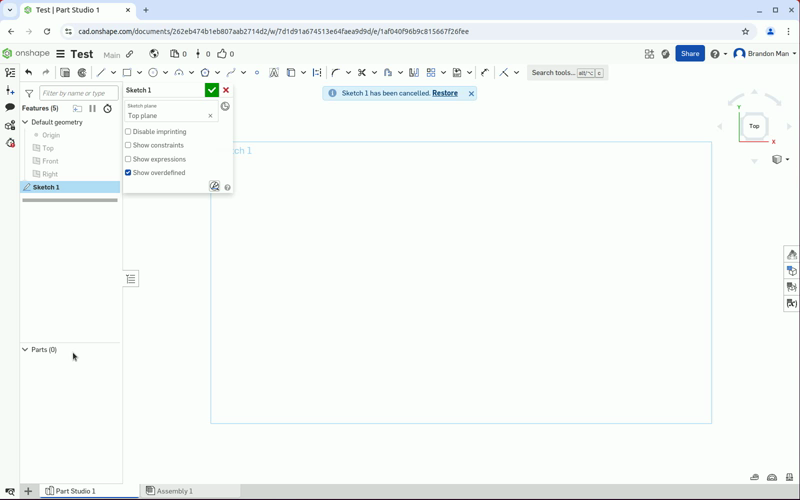
key(y)
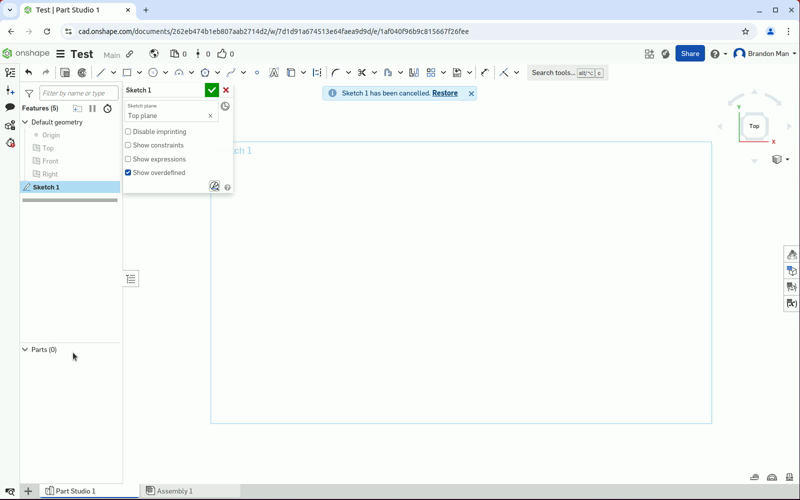
key(l)
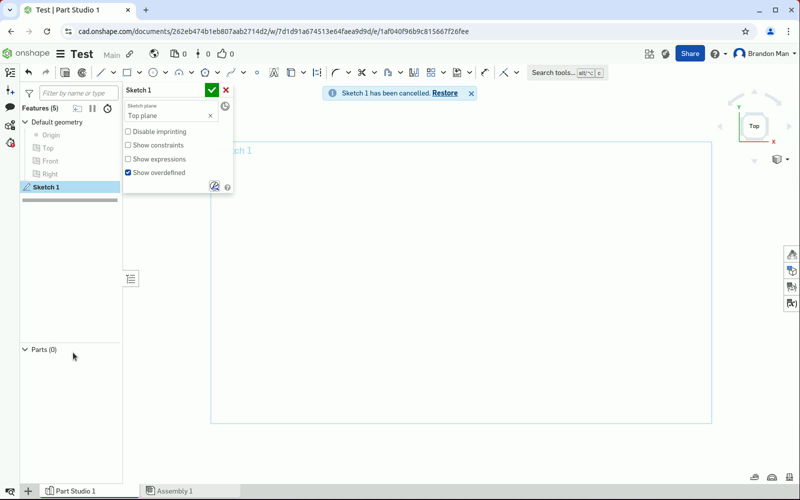
key_down(shift)
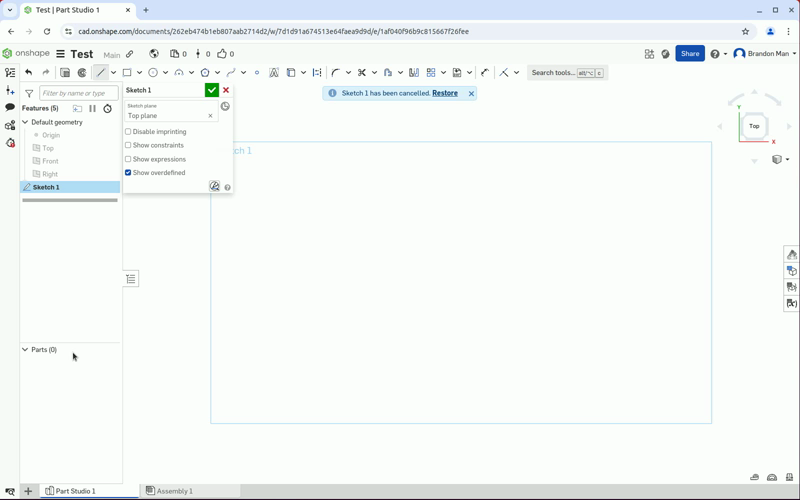
mouse_move(434, 297)
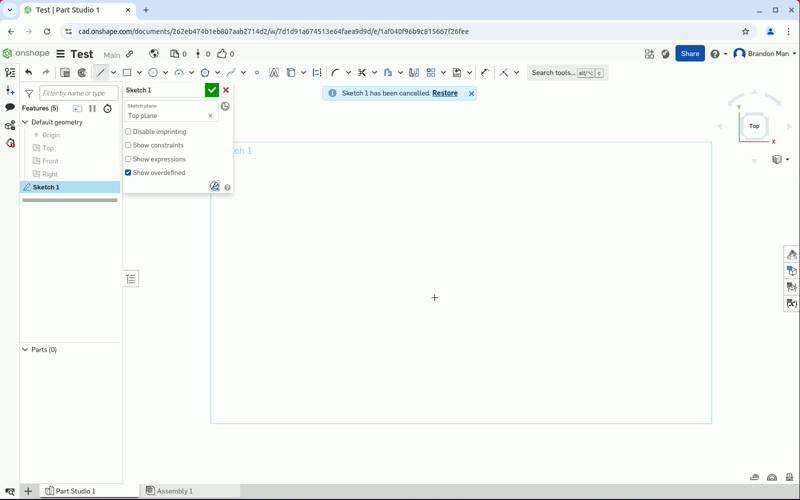
click(434, 297)
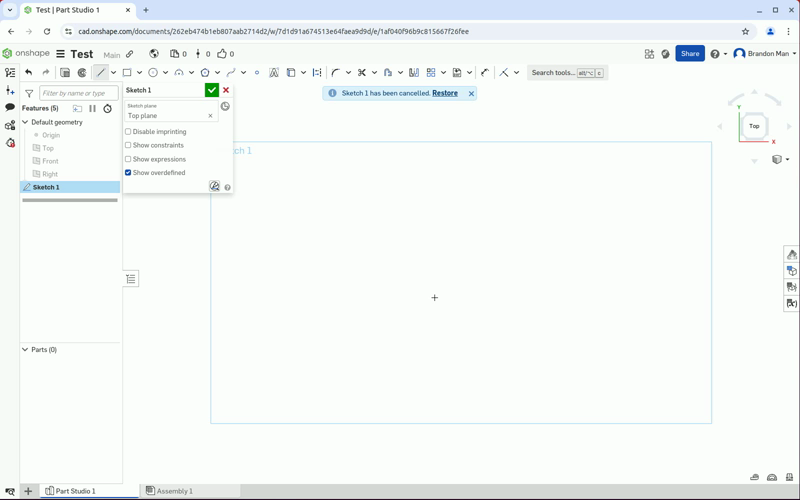
key_up(shift)
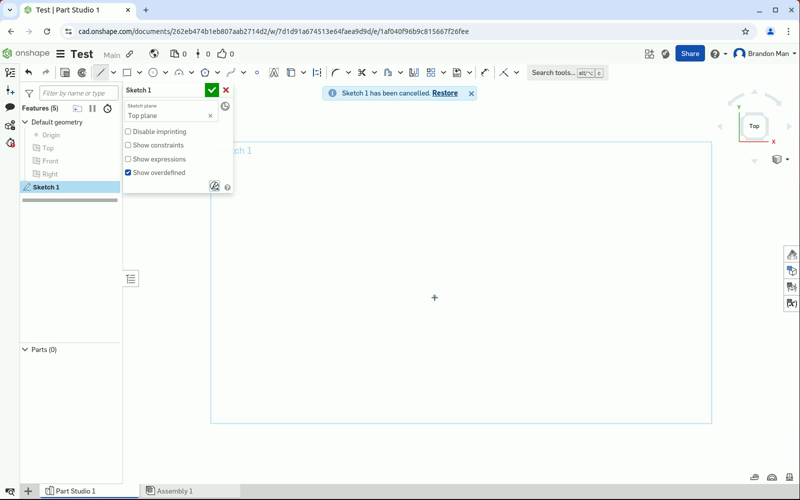
key_down(shift)
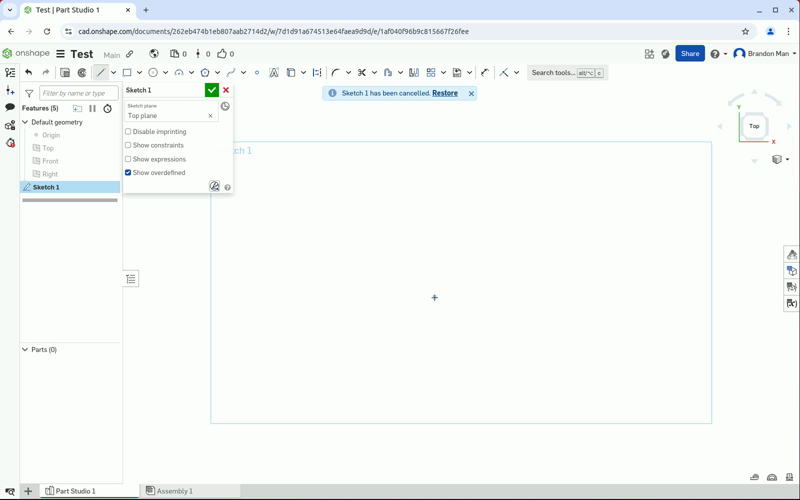
mouse_move(464, 297)
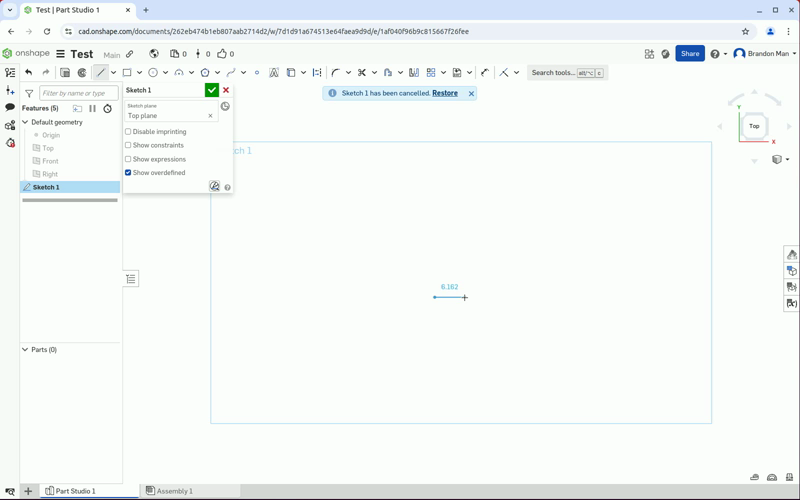
mouse_move(489, 297)
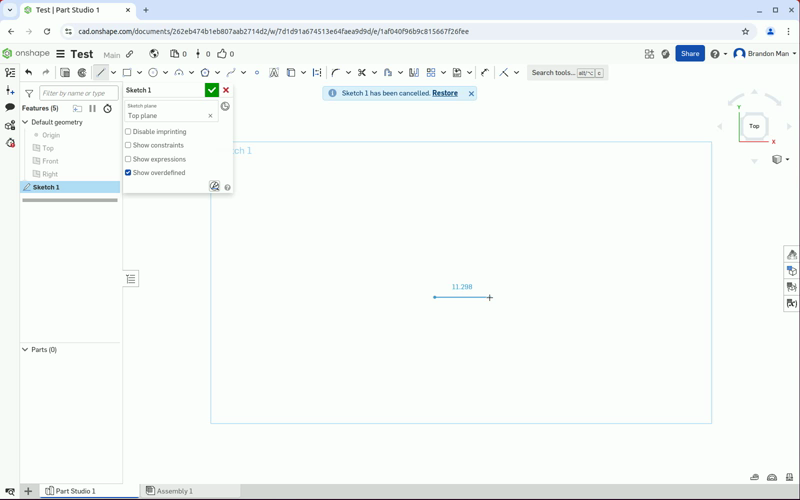
click(489, 297)
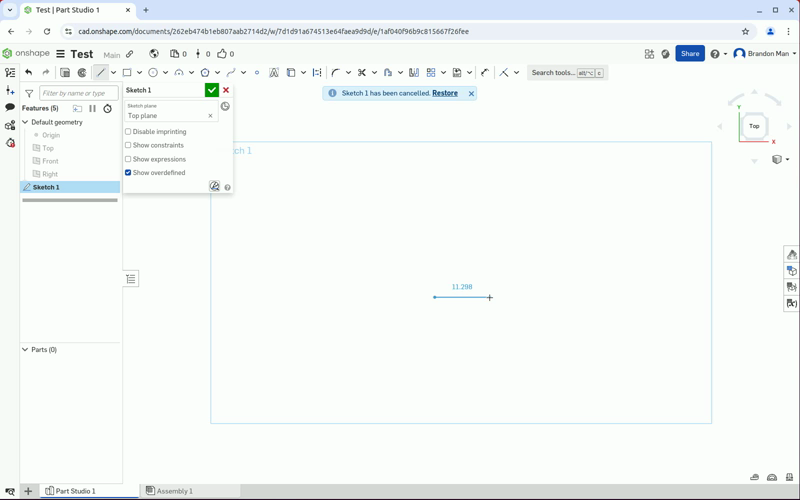
key_up(shift)
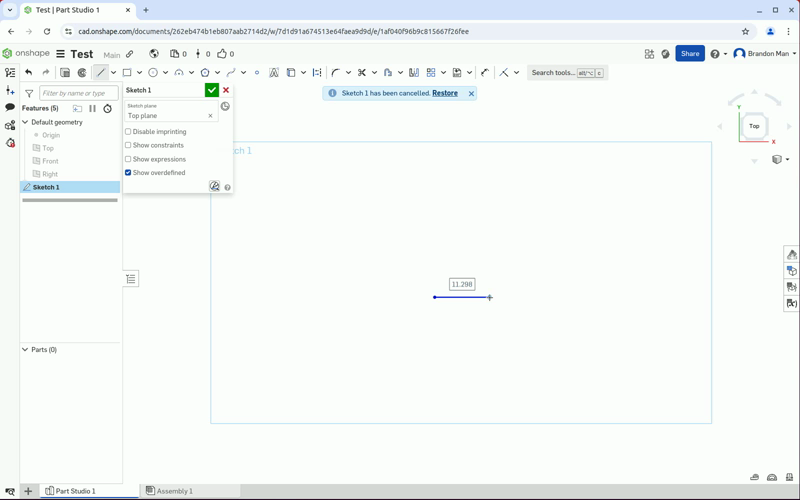
key_down(shift)
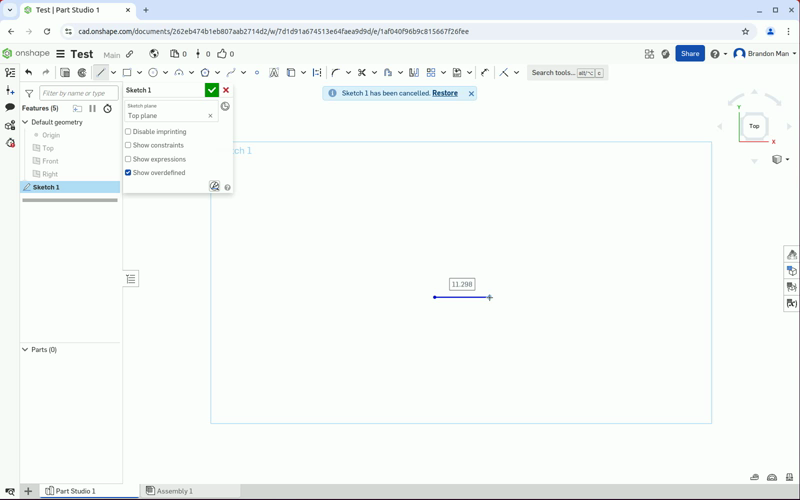
mouse_move(519, 297)
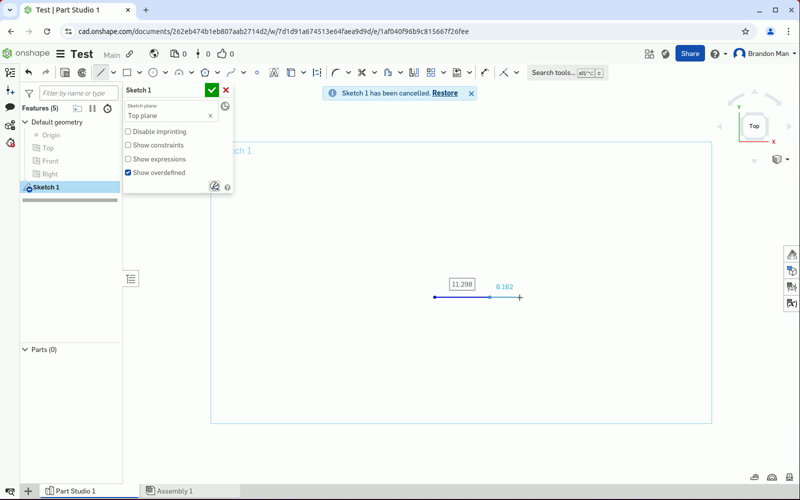
mouse_move(489, 256)
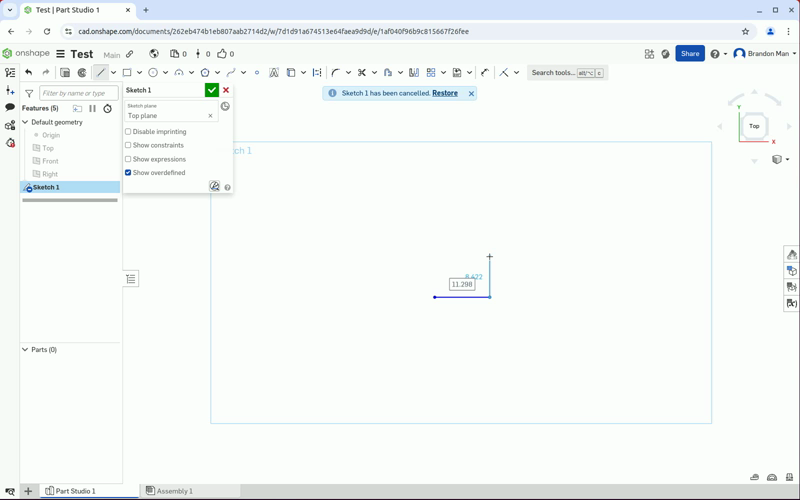
click(489, 256)
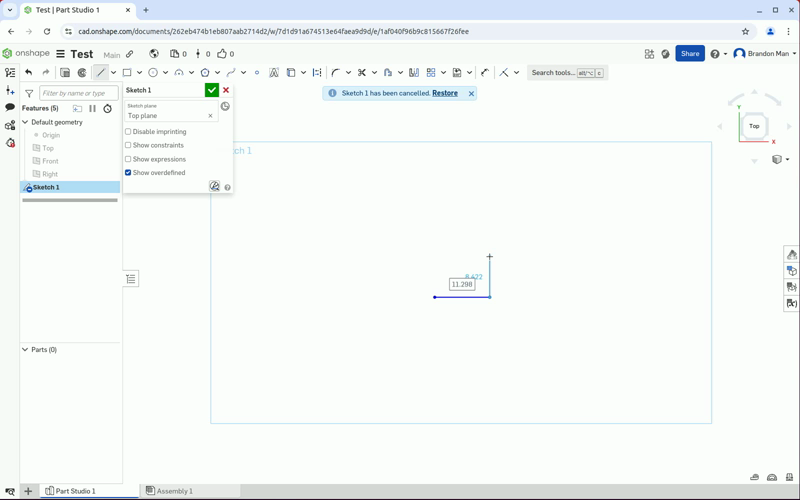
key_up(shift)
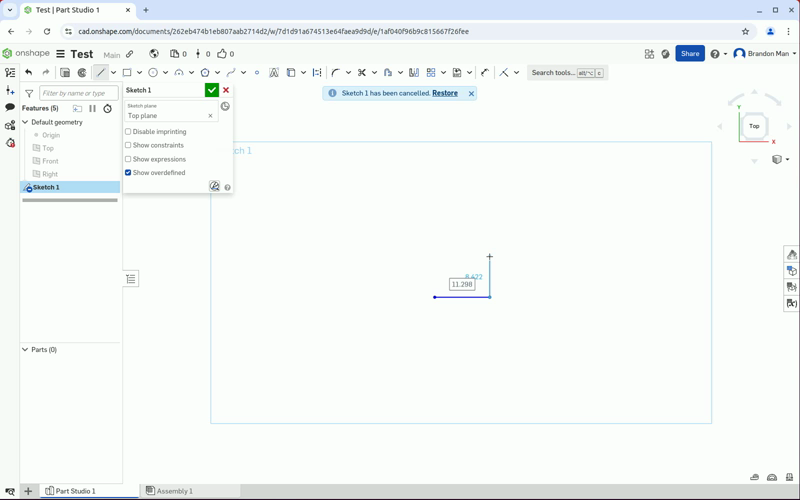
key_down(shift)
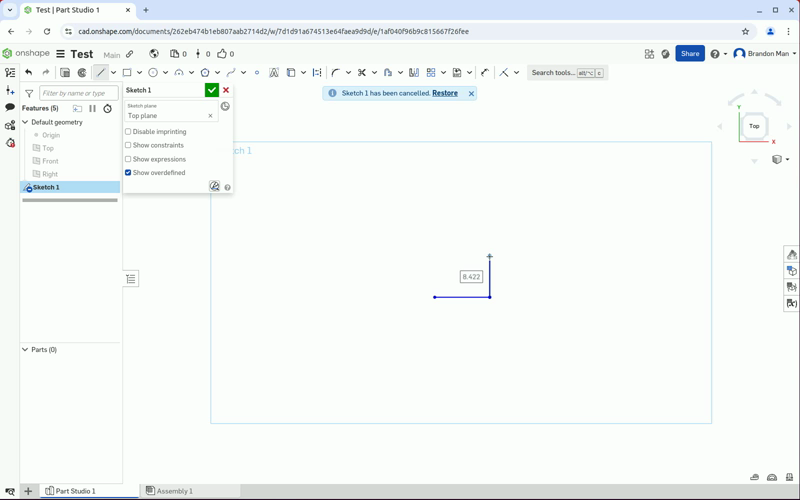
mouse_move(519, 256)
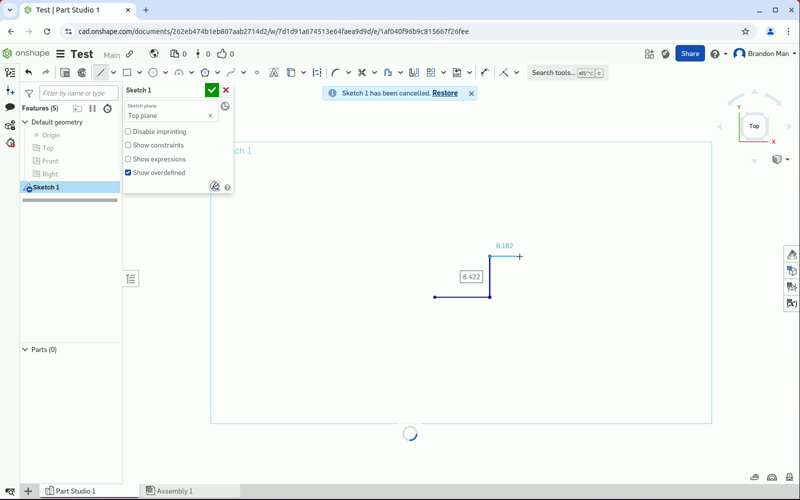
mouse_move(434, 256)
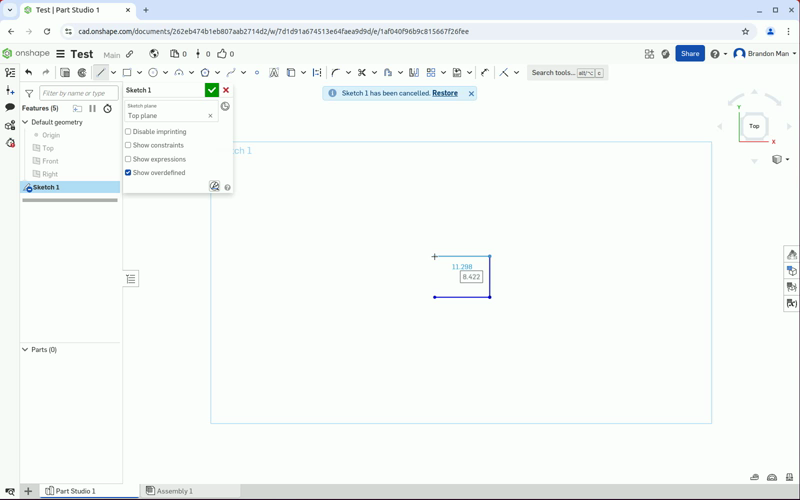
click(434, 256)
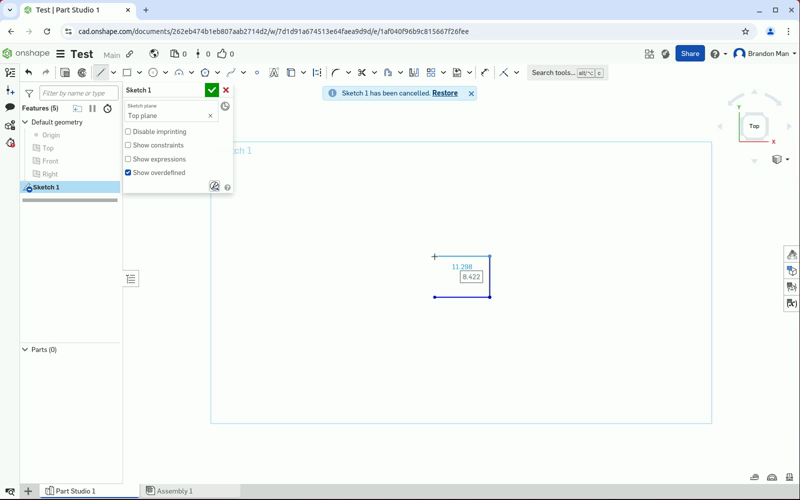
key_up(shift)
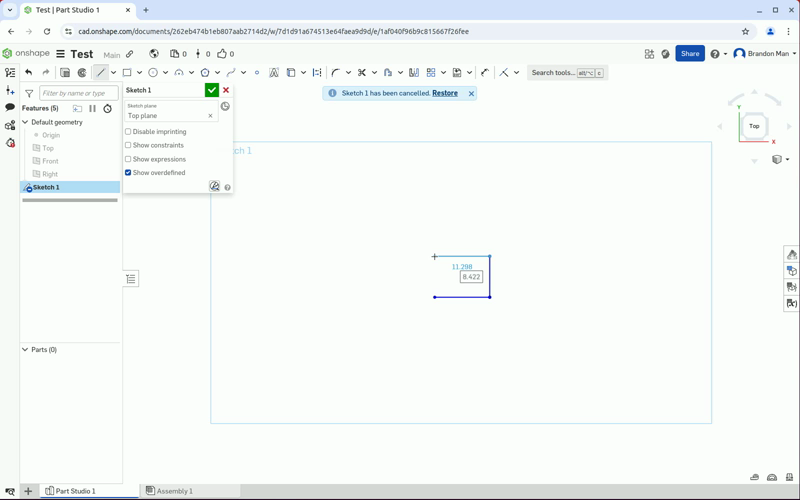
mouse_move(464, 256)
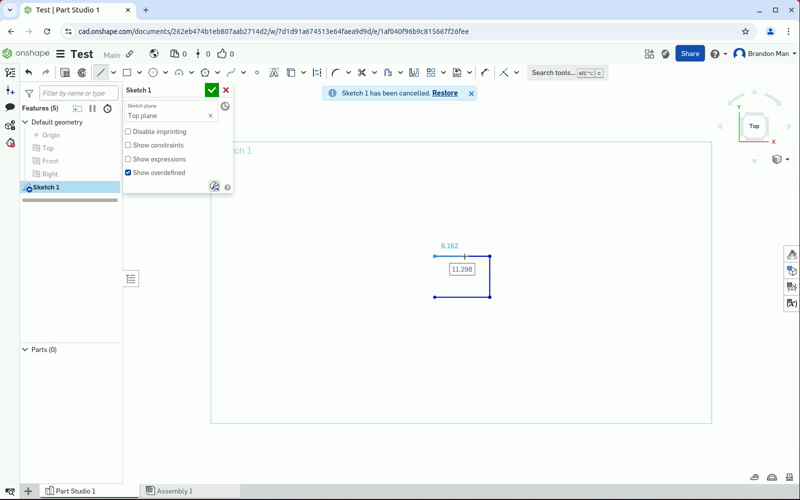
key_down(shift)
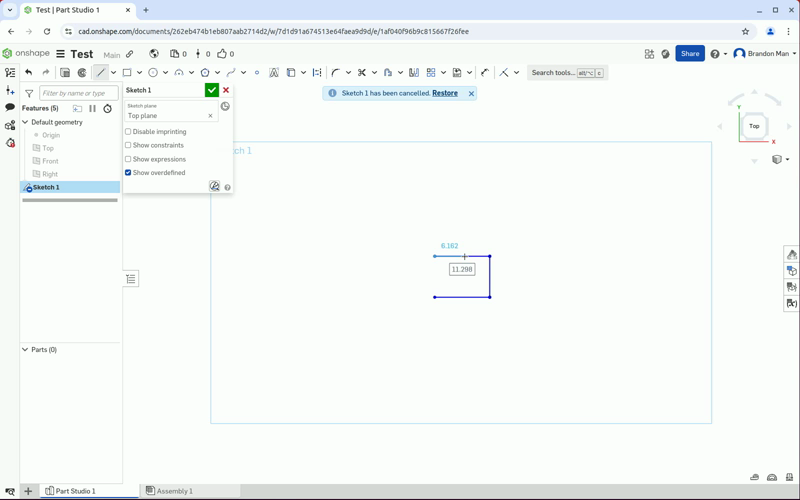
mouse_move(434, 297)
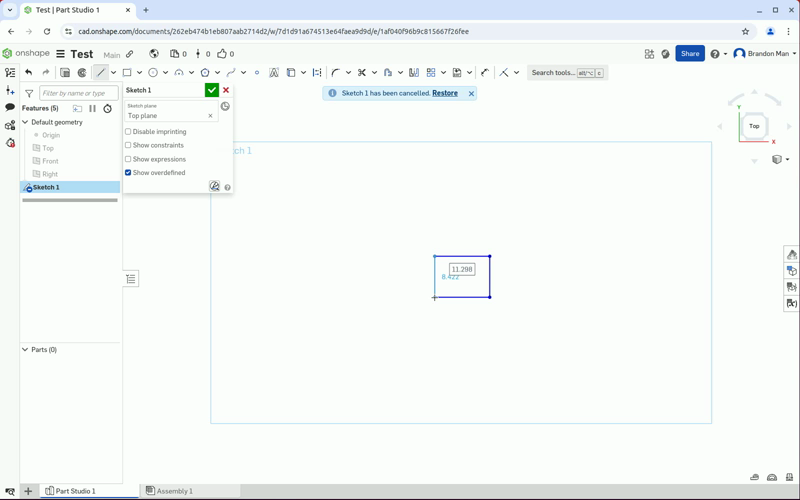
key_up(shift)
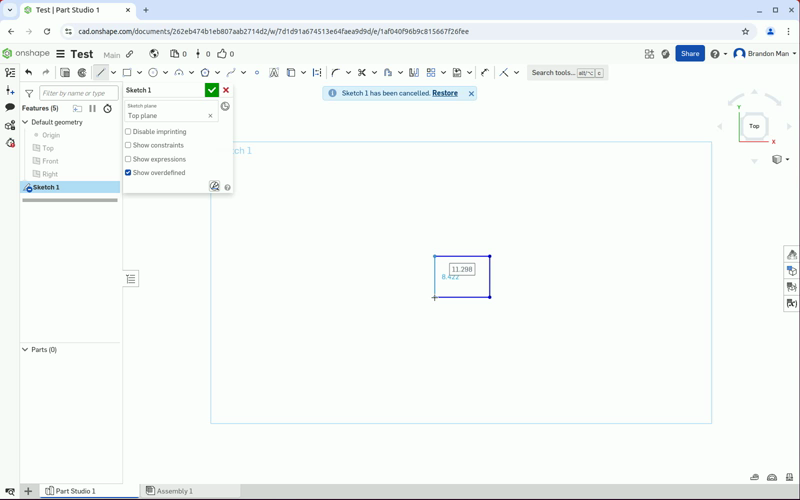
click(434, 297)
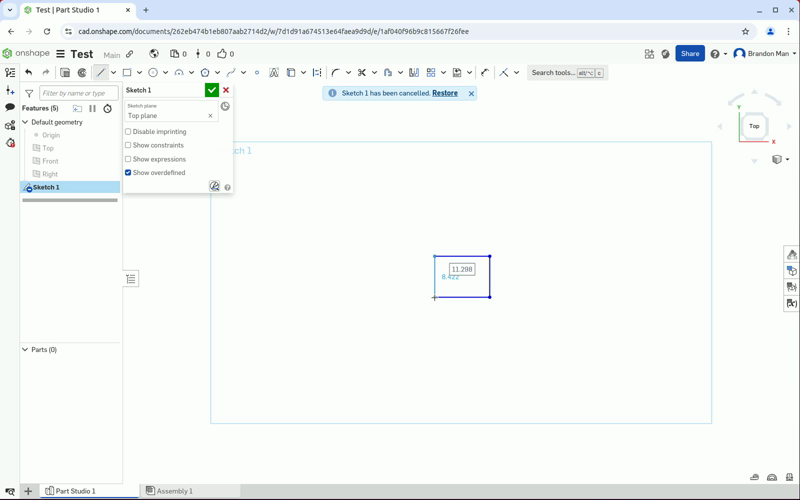
key(esc)
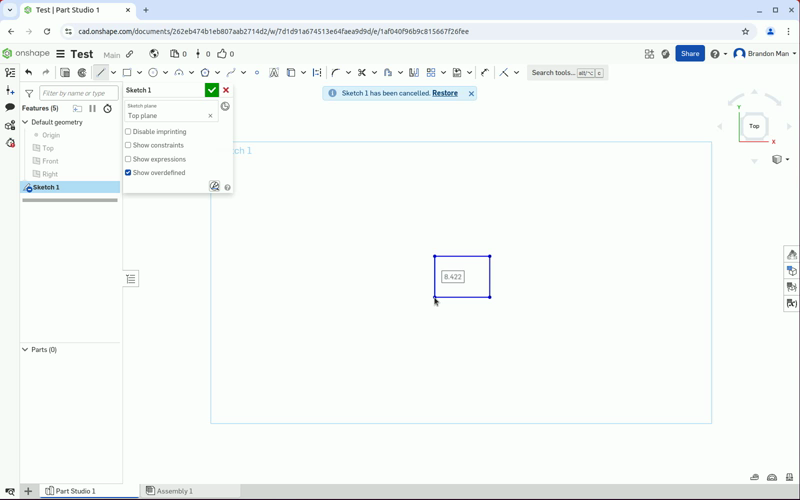
mouse_move(446, 295)
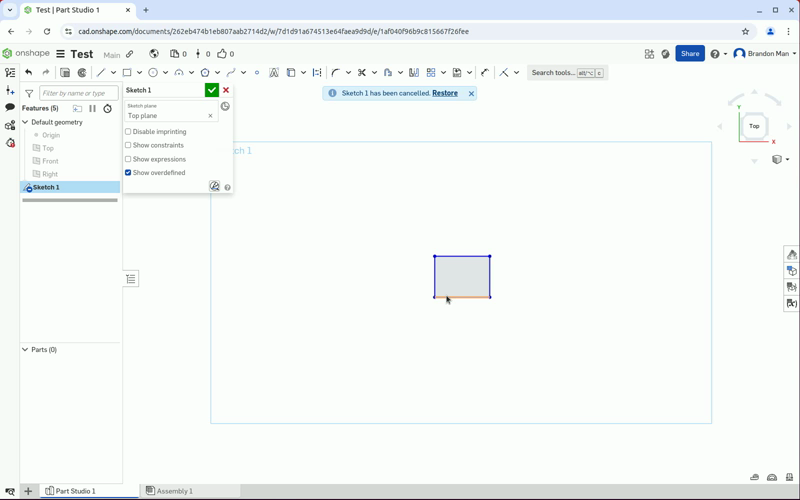
click(446, 295)
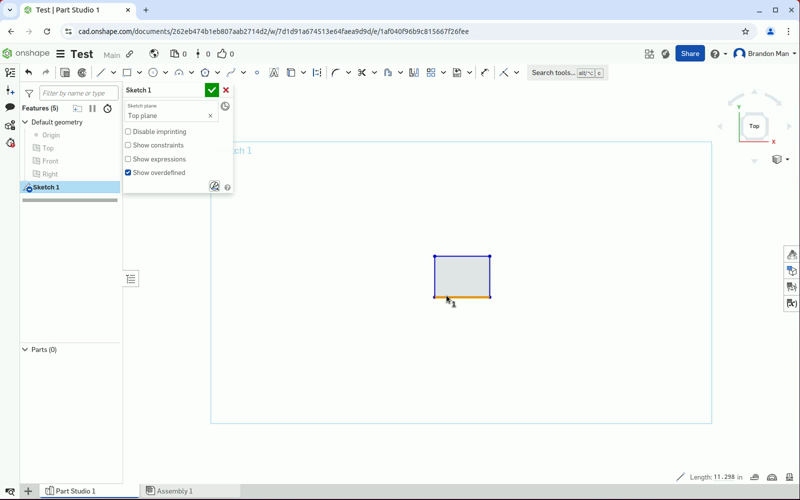
mouse_move(73, 352)
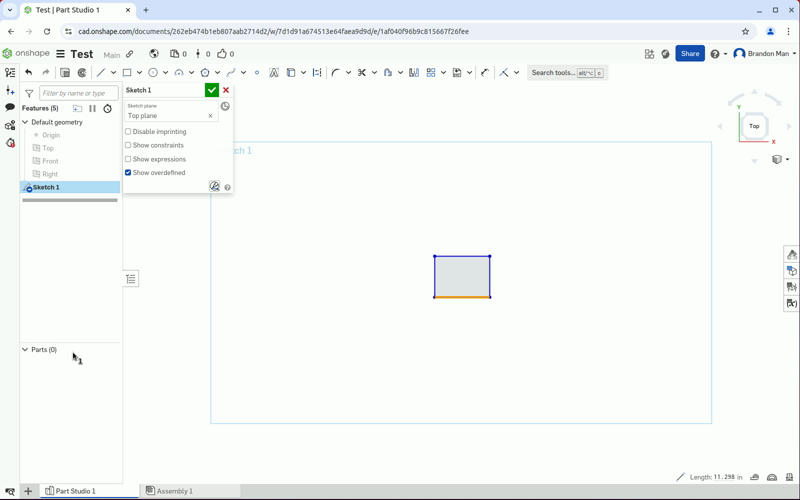
key(shift+y)
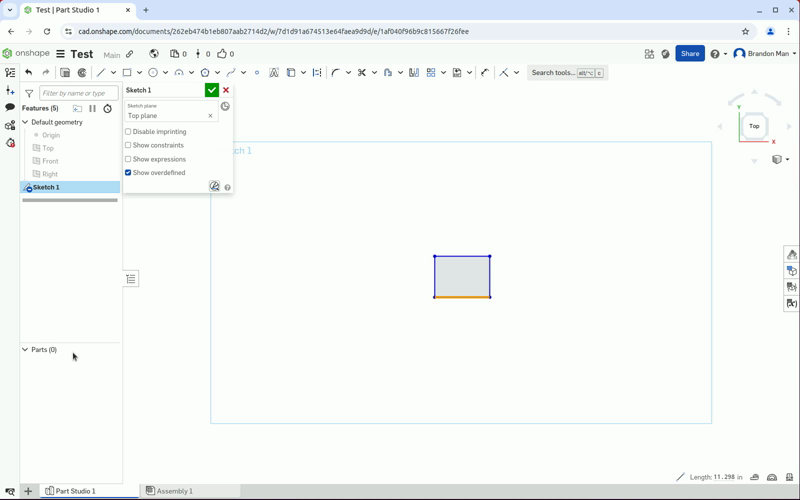
key(shift+e)
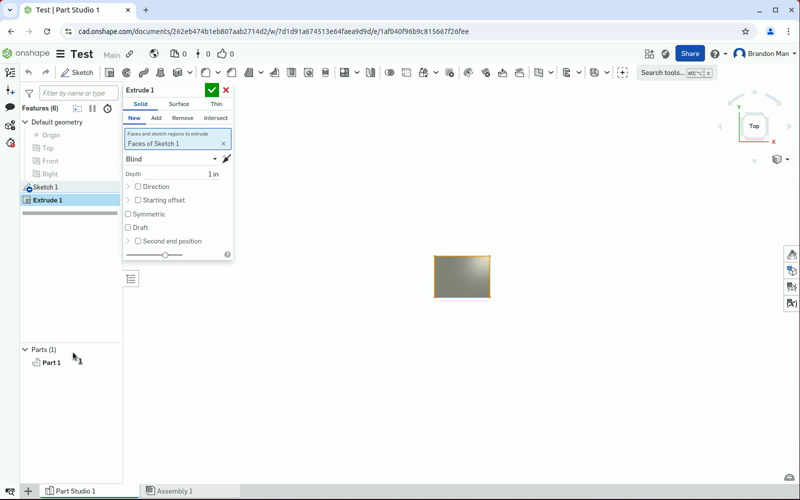
mouse_move(143, 106)
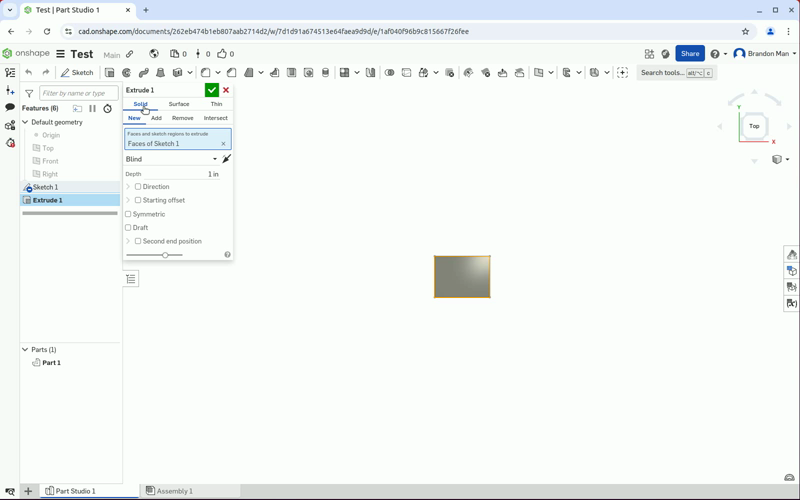
click(143, 106)
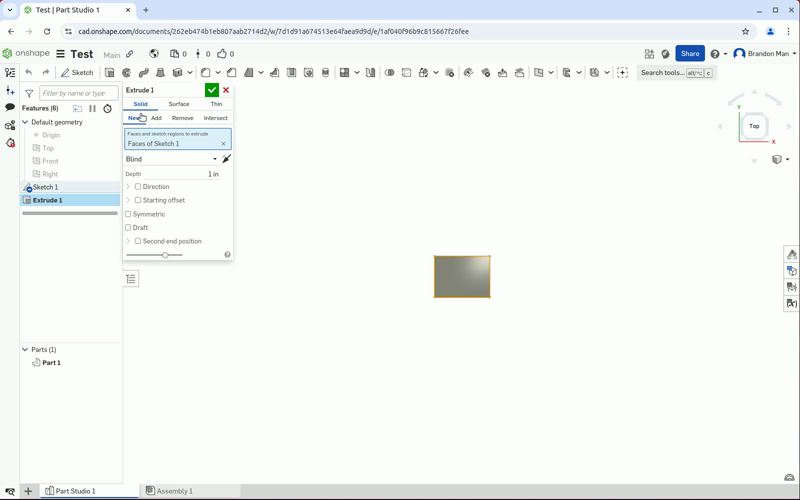
mouse_move(137, 120)
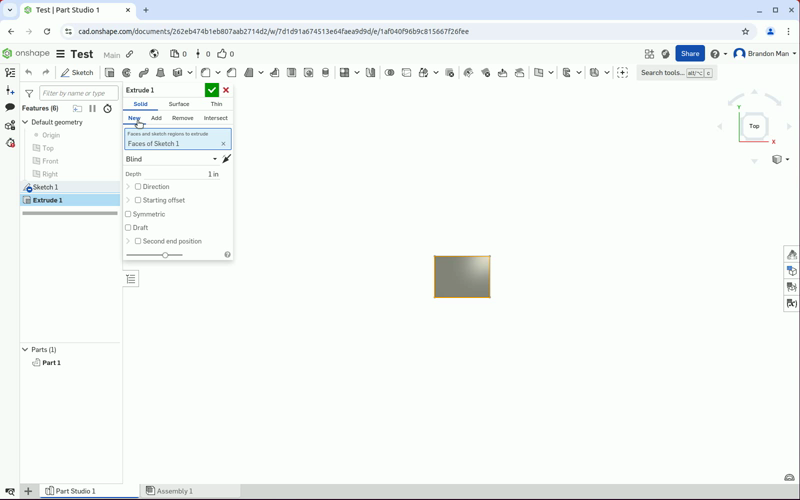
click(137, 120)
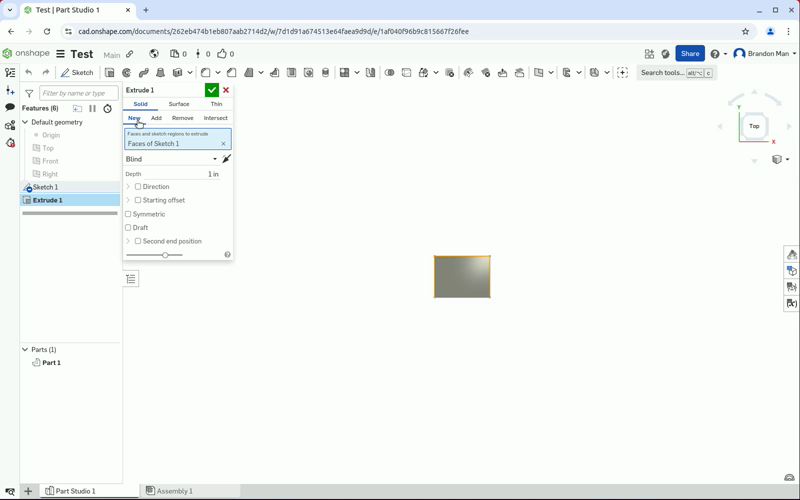
key(tab, 4)
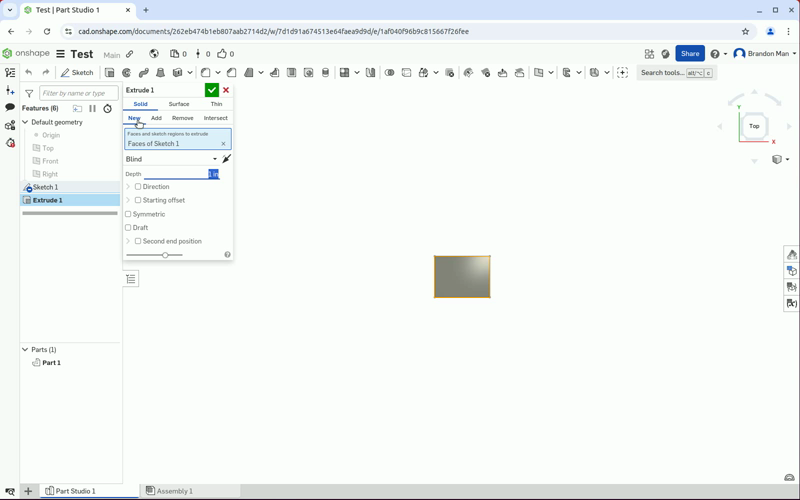
text(1.204)
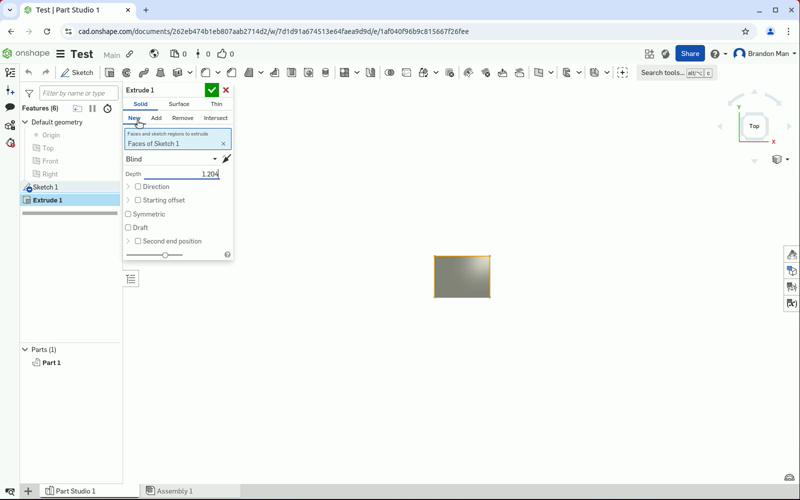
key(enter)
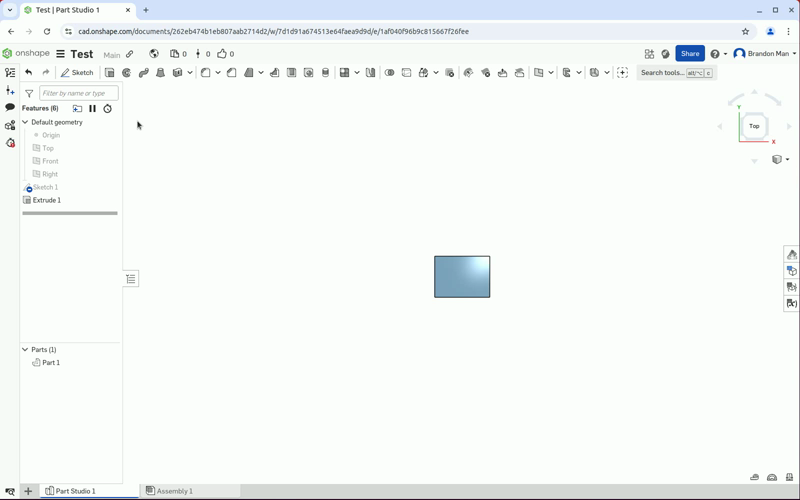
key(shift+h)
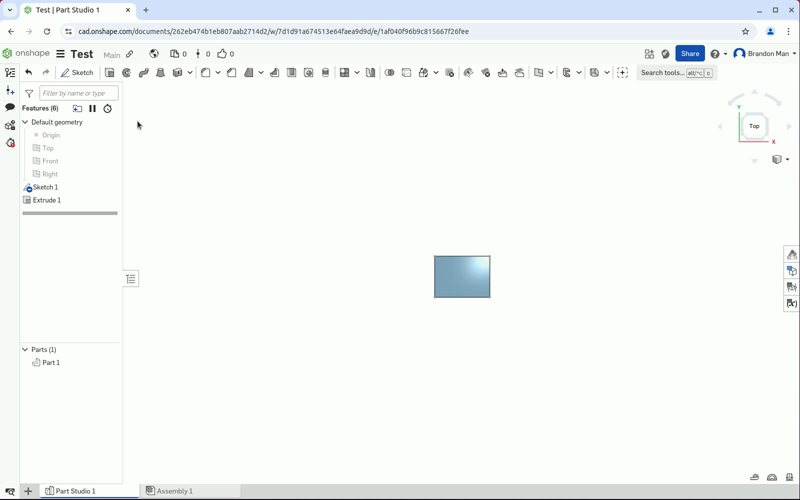
key(shift+h)
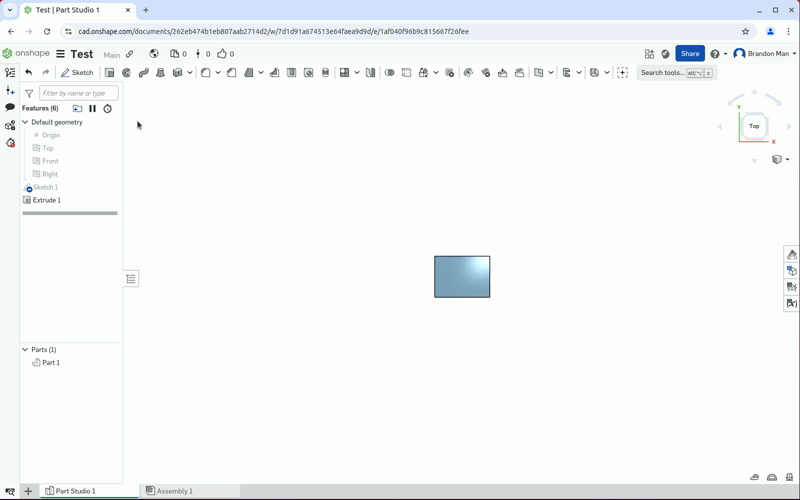
mouse_move(73, 189)
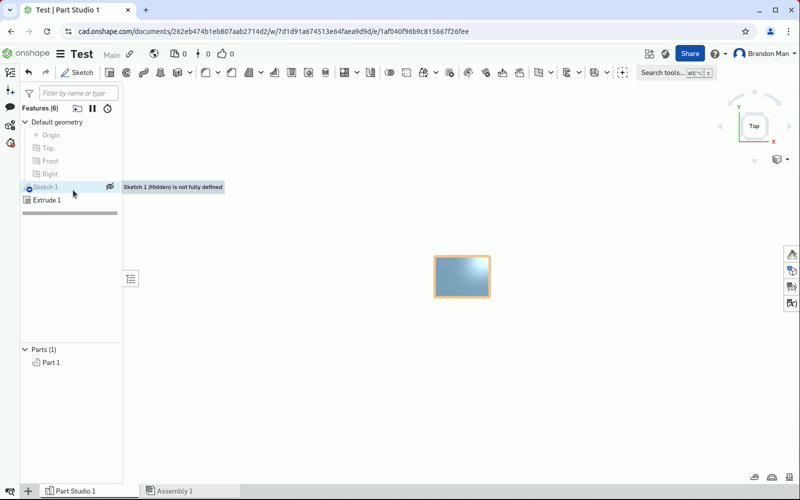
click(73, 189)
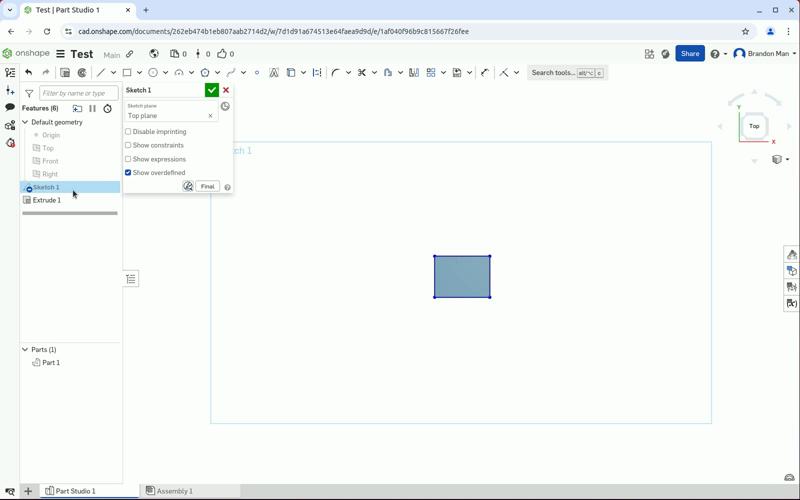
mouse_move(229, 92)
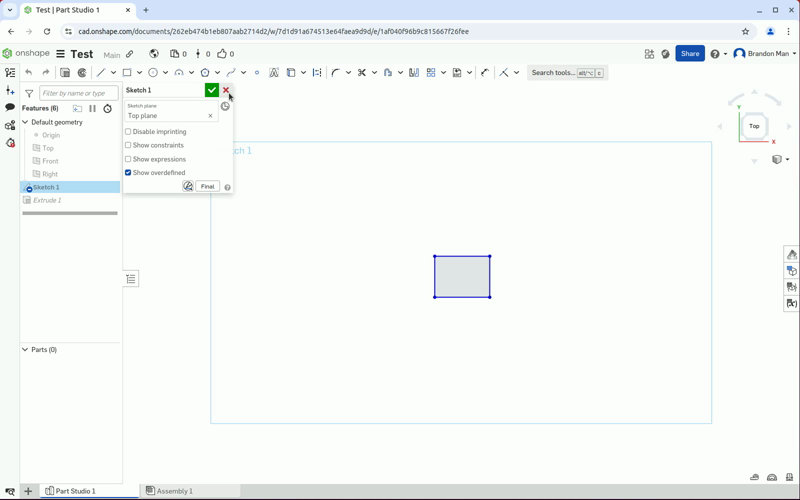
click(229, 92)
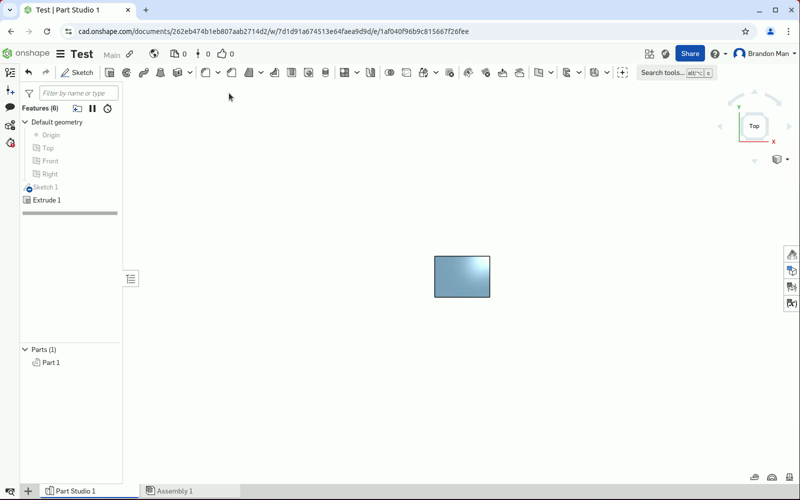
mouse_move(541, 75)
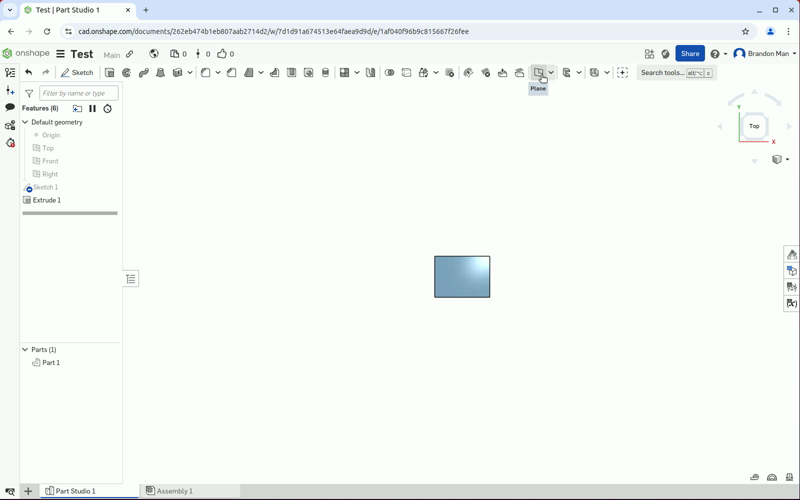
click(541, 75)
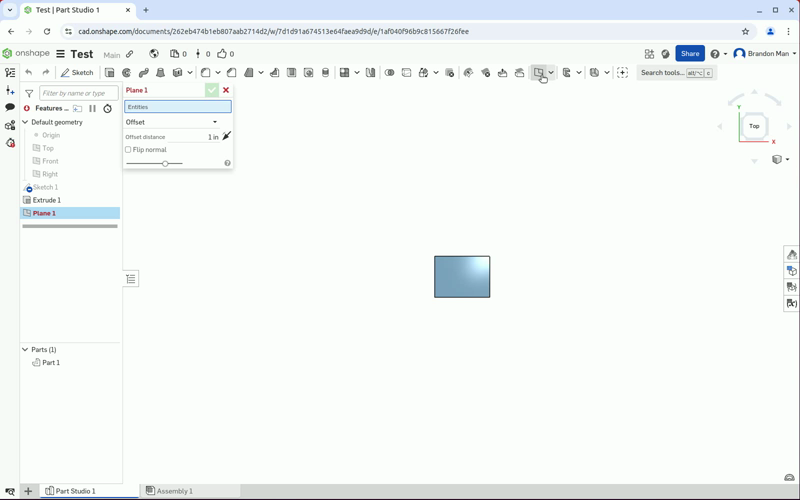
mouse_move(73, 150)
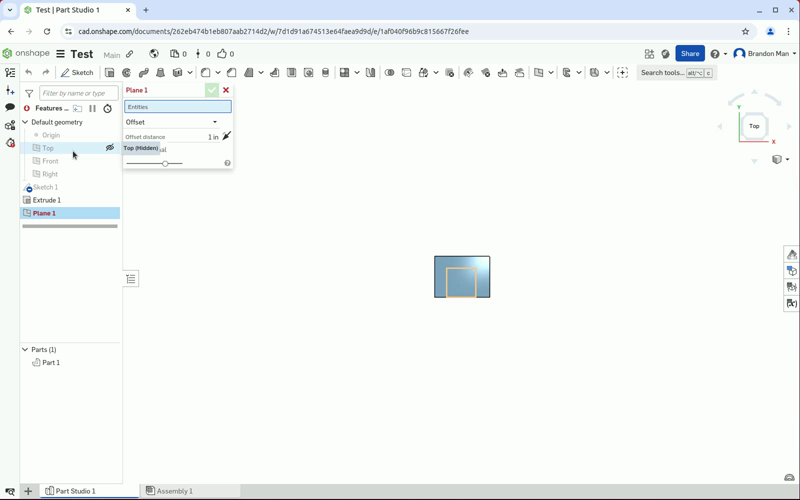
click(73, 150)
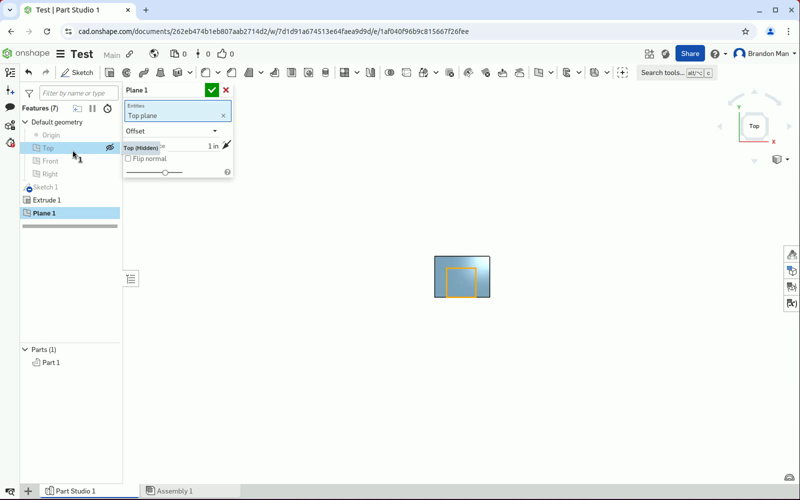
key(tab, 2)
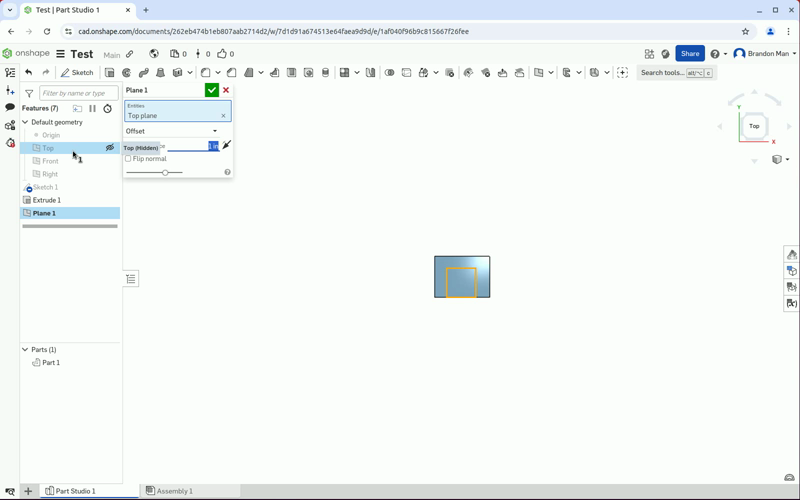
text(1.202)
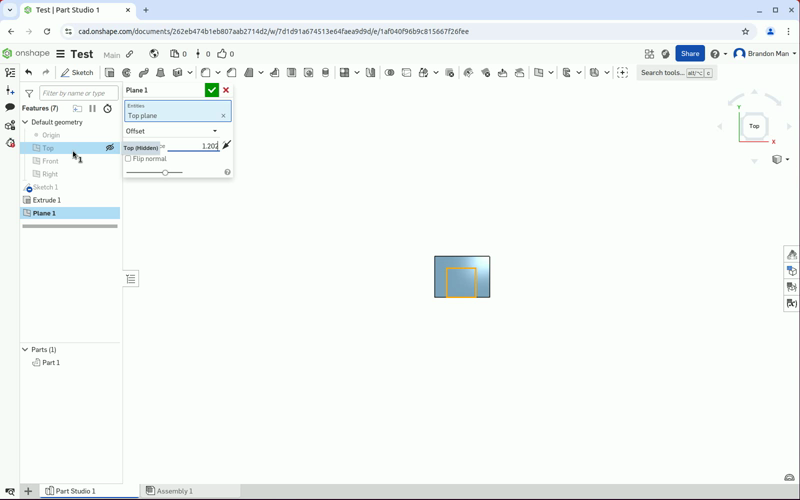
key(enter, 2)
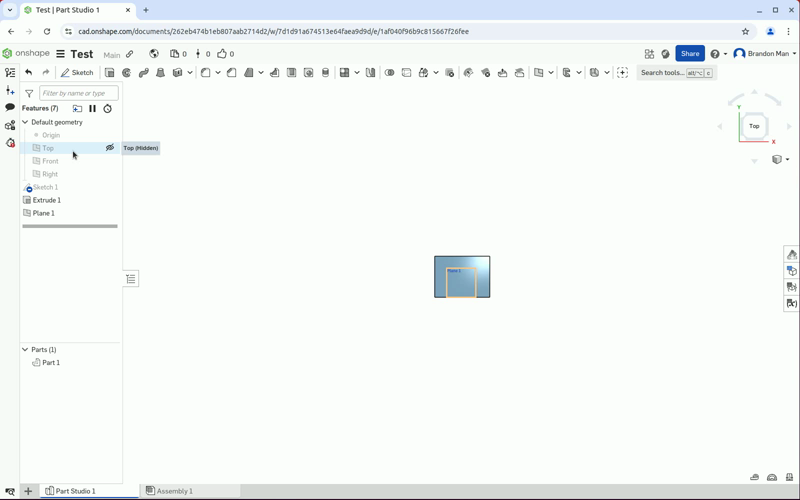
key(shift+s)
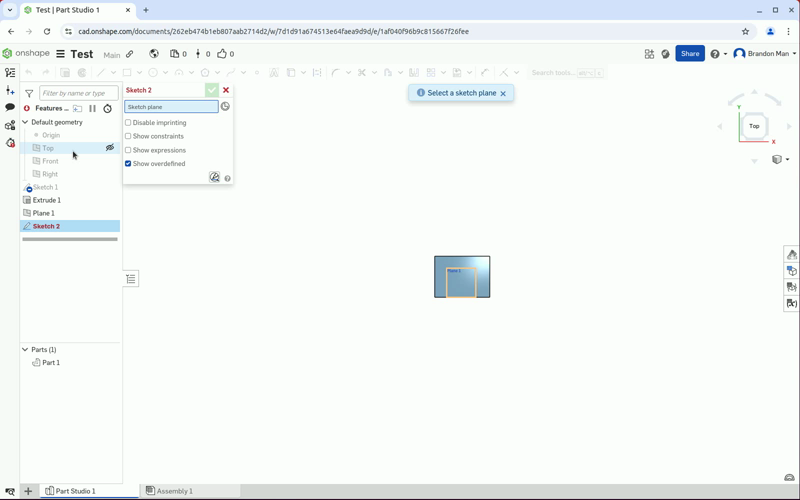
mouse_move(73, 215)
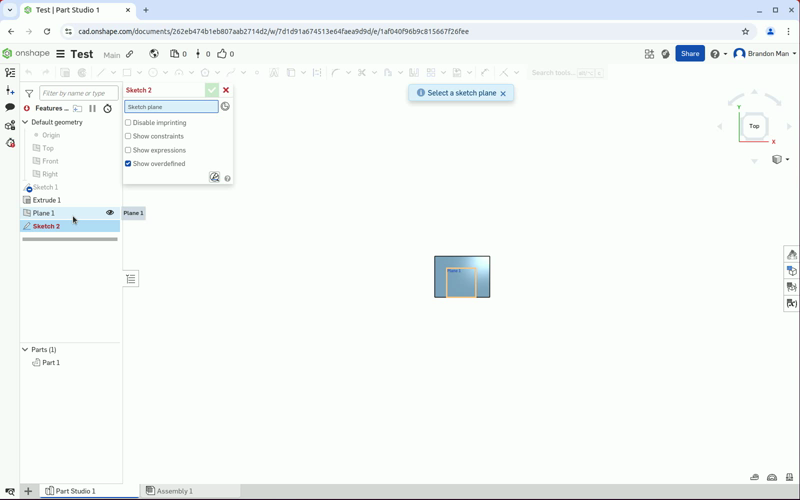
click(73, 215)
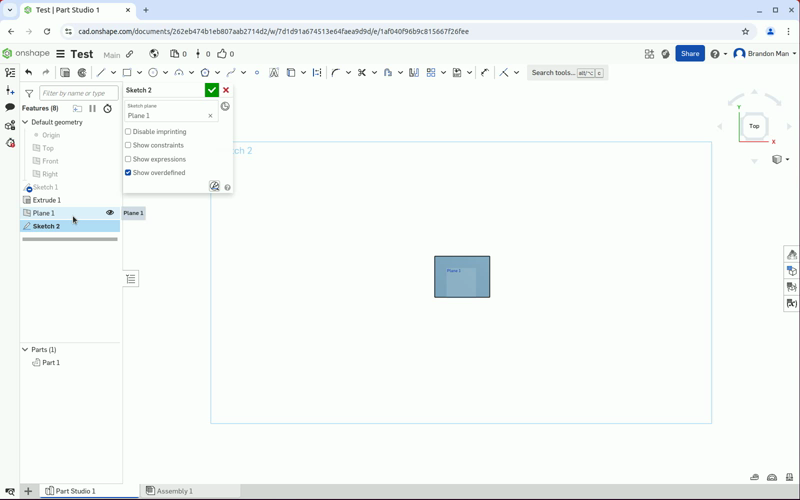
mouse_move(73, 352)
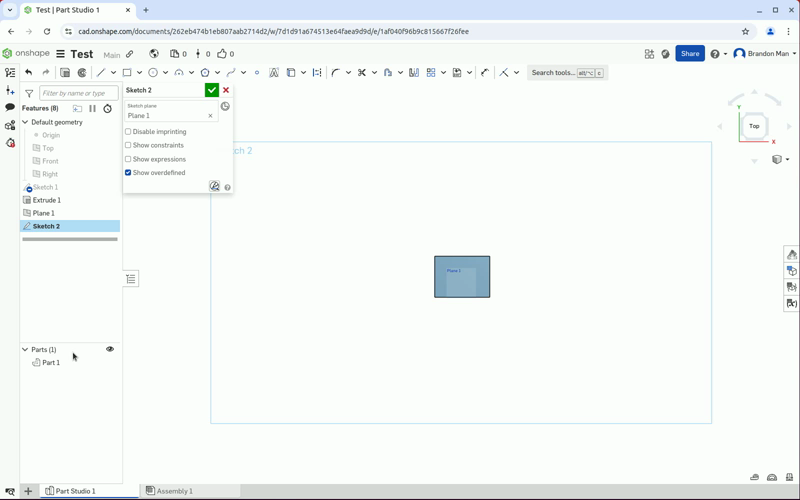
key(y)
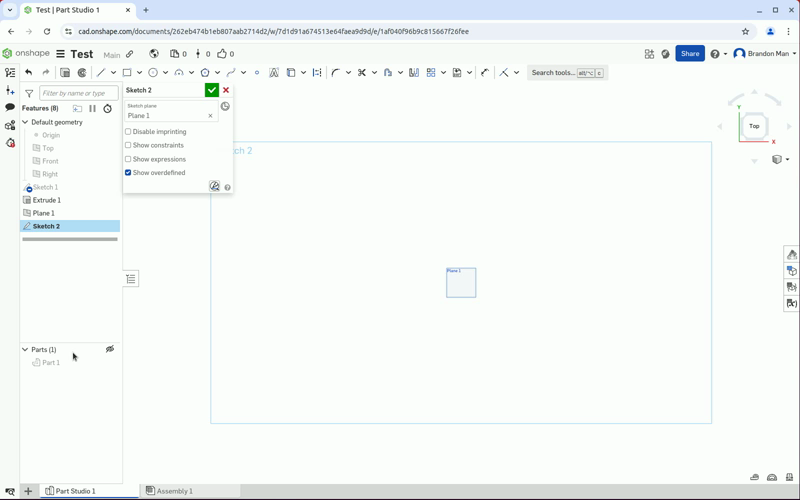
key(l)
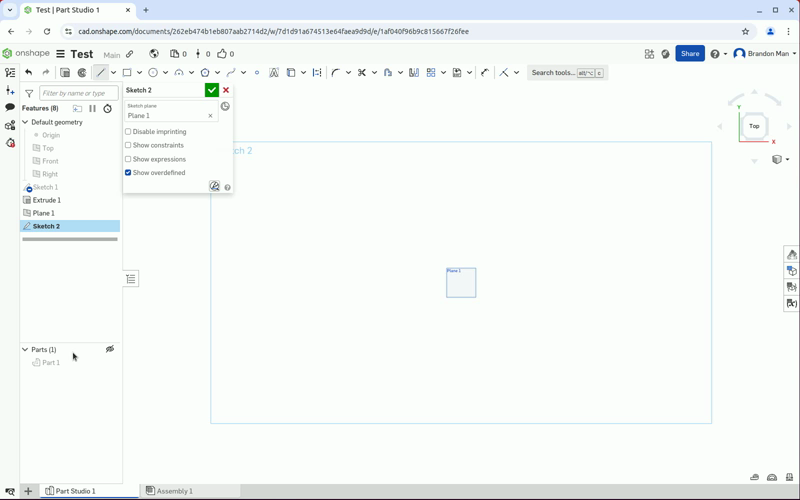
key_down(shift)
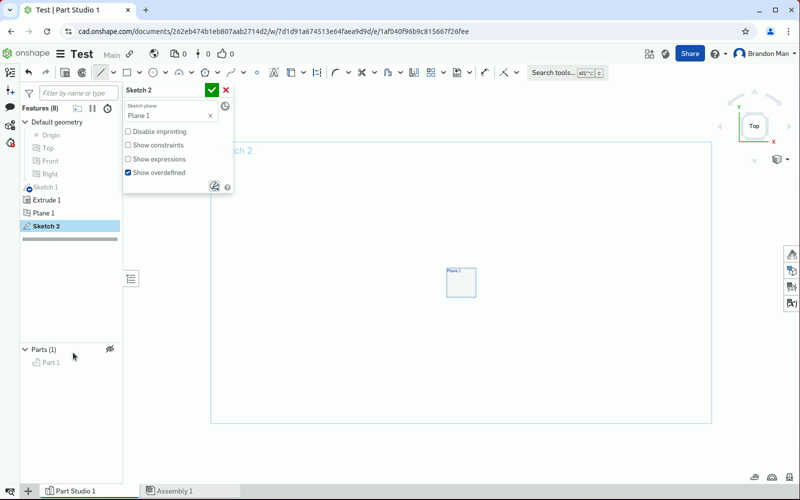
mouse_move(434, 282)
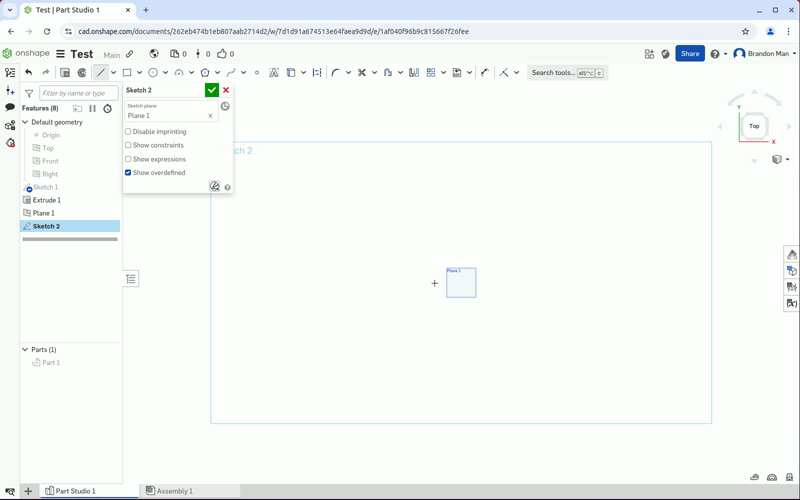
click(434, 282)
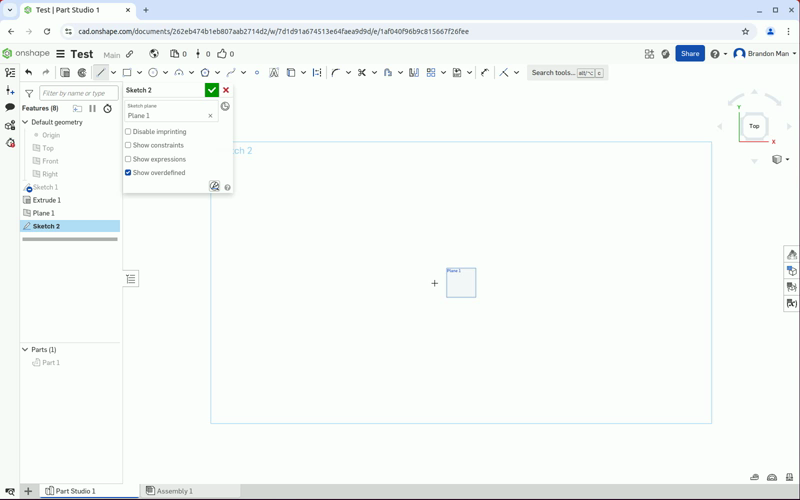
key_up(shift)
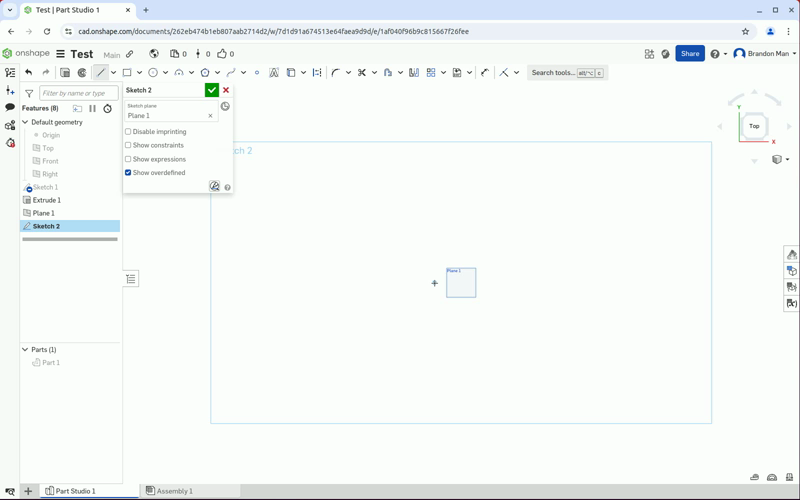
key_down(shift)
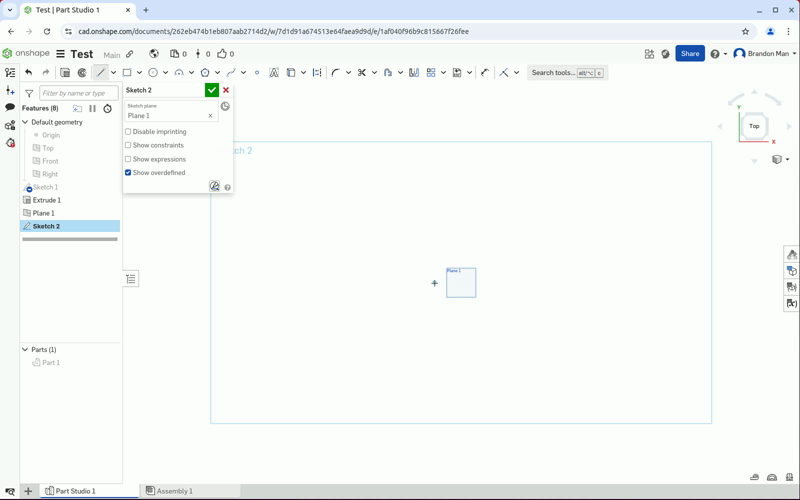
mouse_move(464, 282)
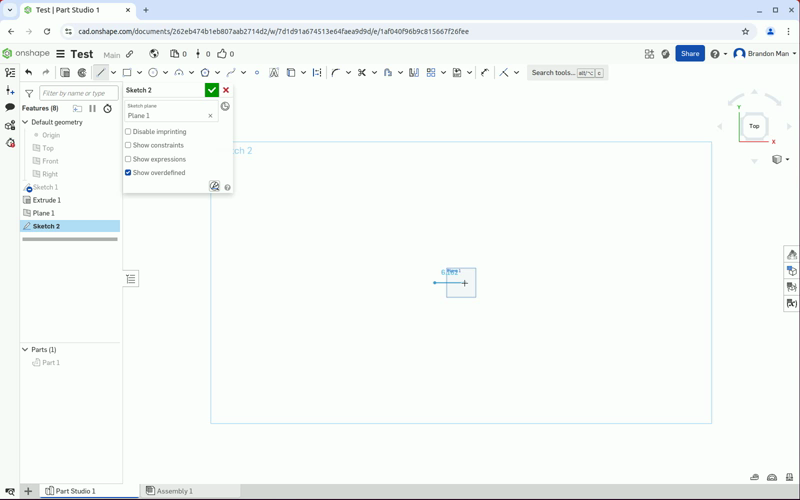
mouse_move(448, 282)
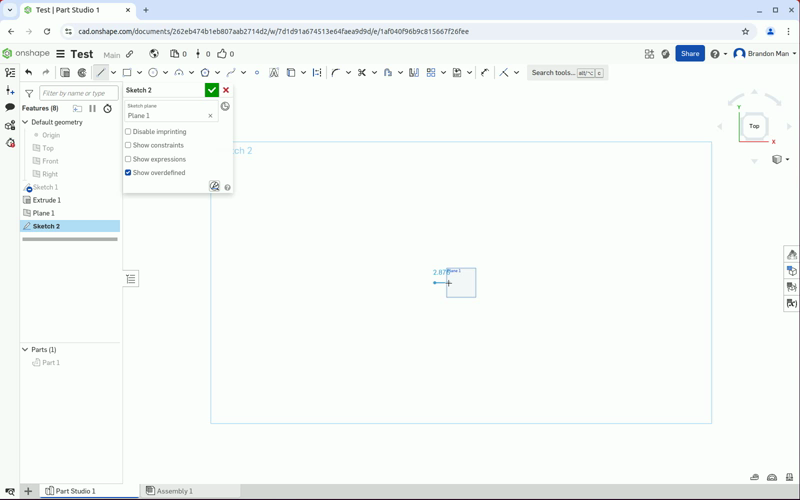
click(448, 282)
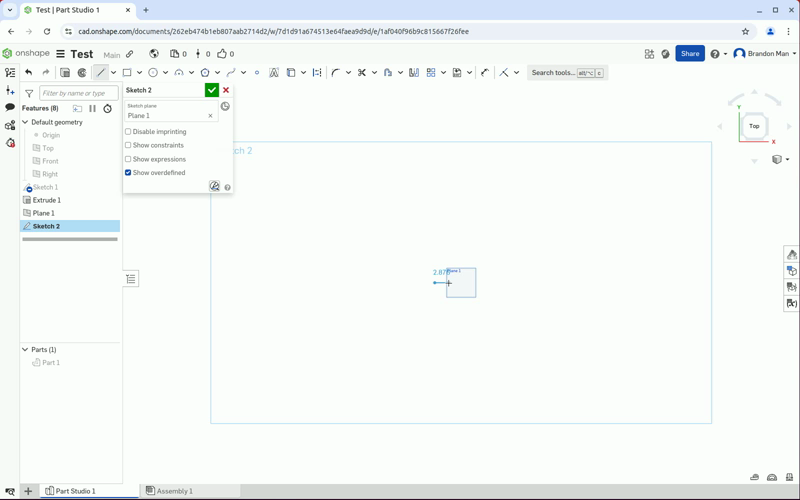
key_up(shift)
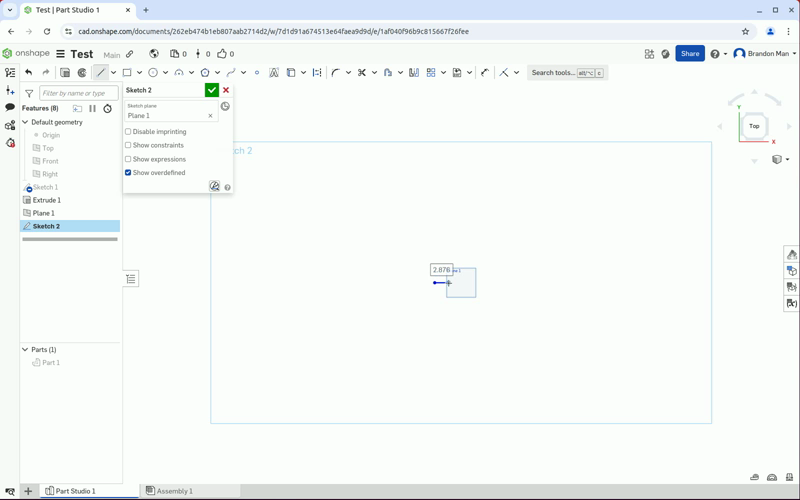
key_down(shift)
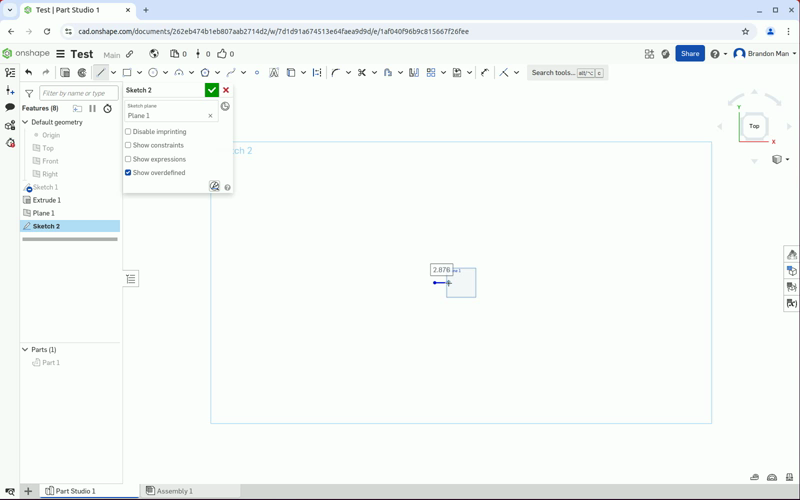
mouse_move(478, 282)
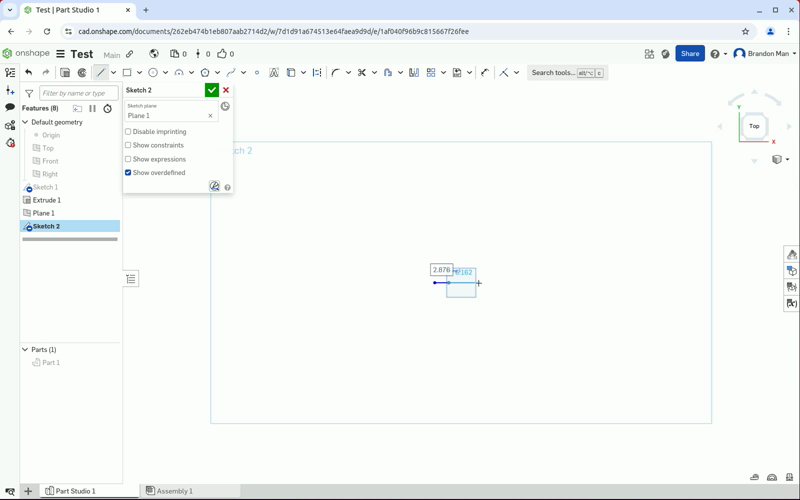
mouse_move(448, 269)
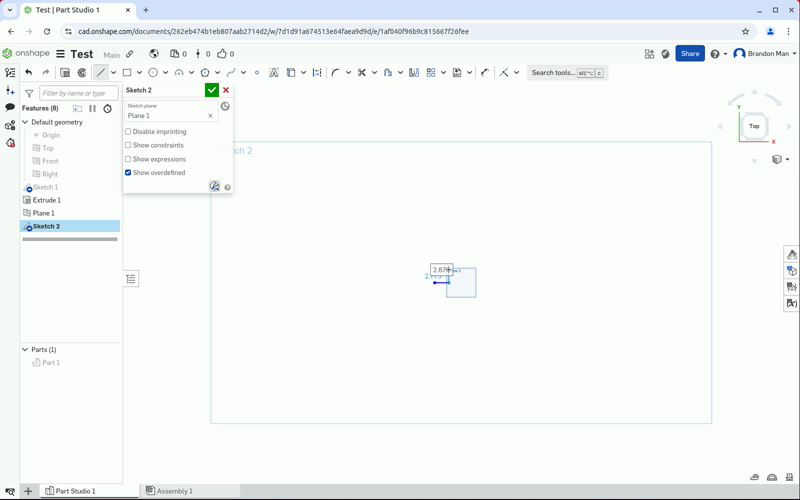
click(448, 269)
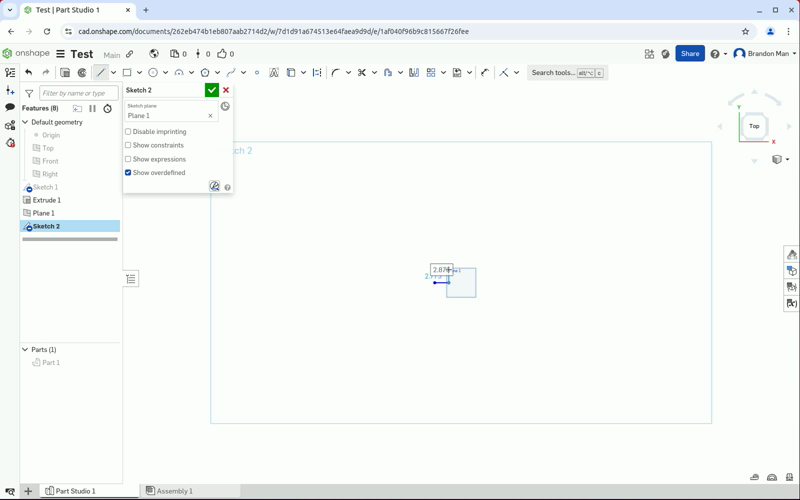
key_up(shift)
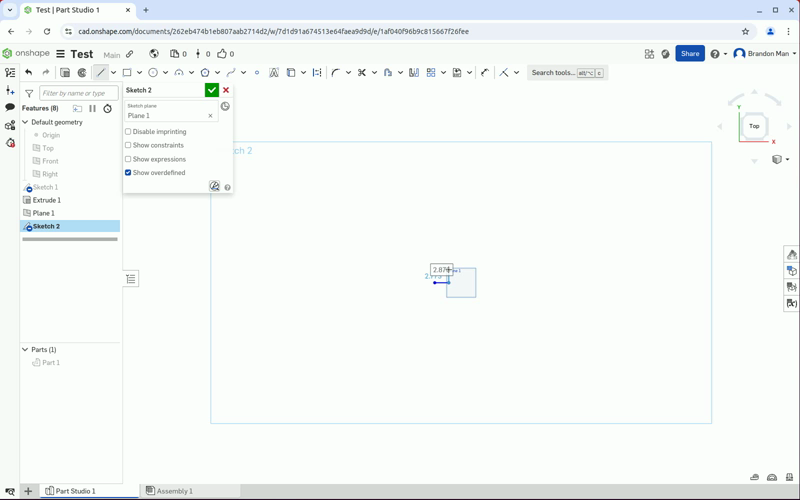
key_down(shift)
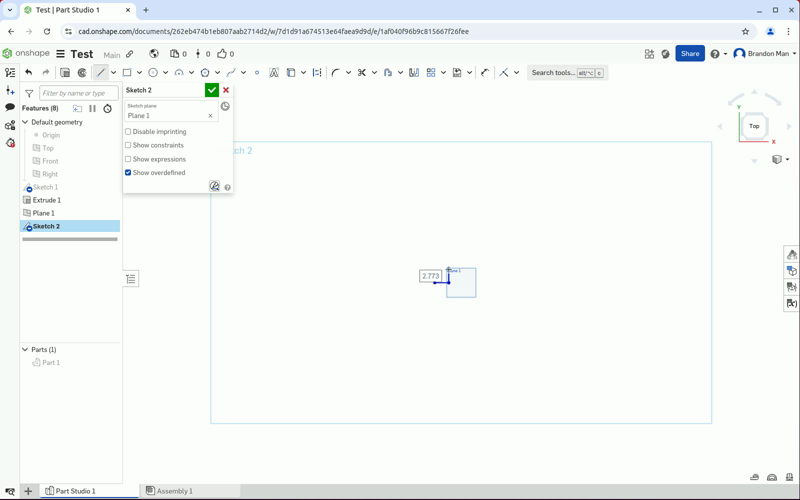
mouse_move(478, 269)
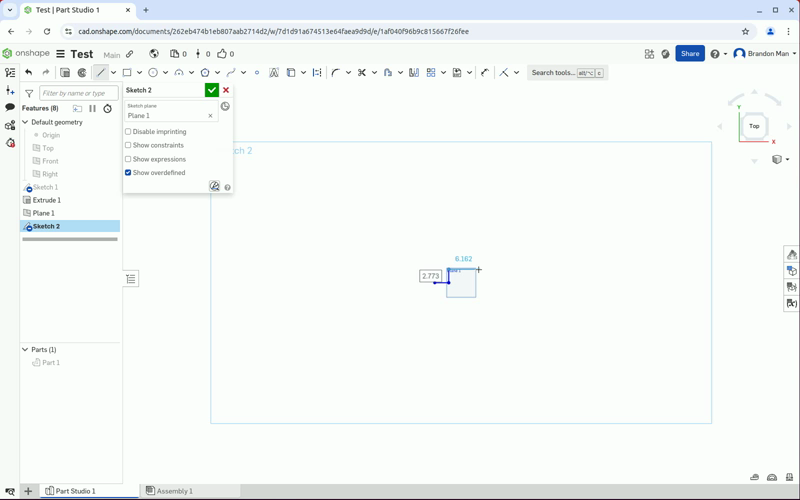
mouse_move(434, 269)
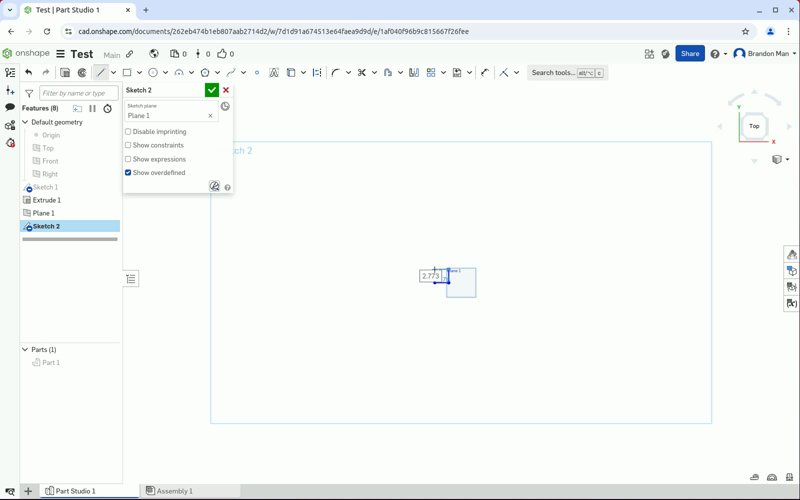
click(434, 269)
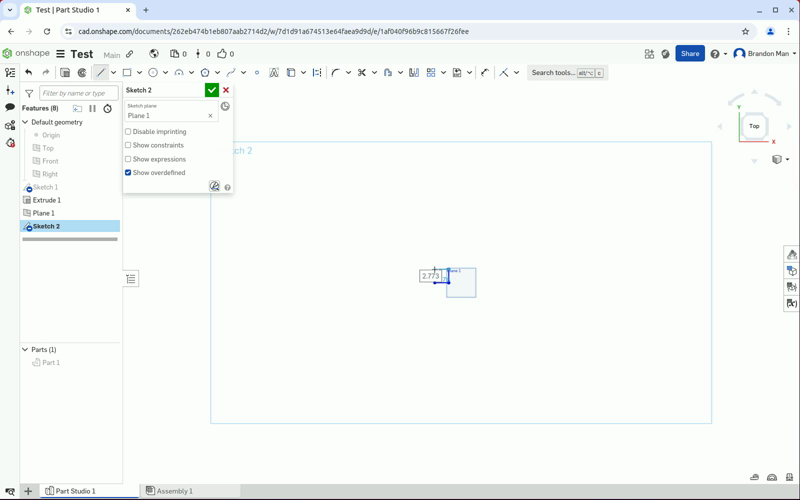
key_up(shift)
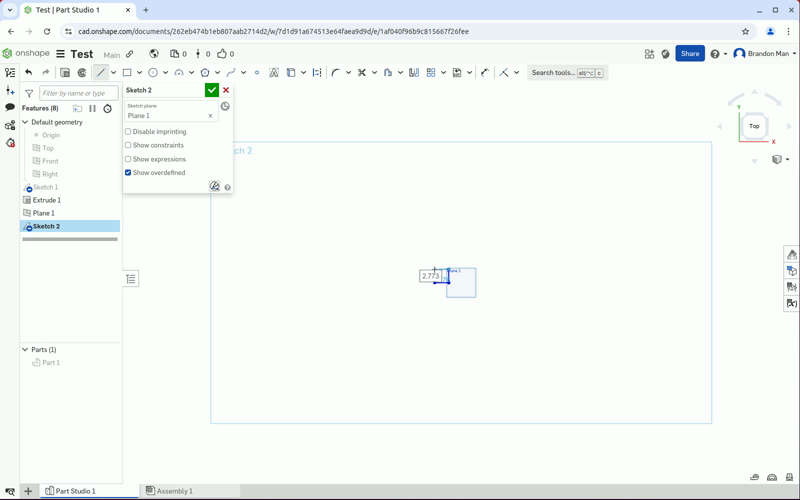
mouse_move(464, 269)
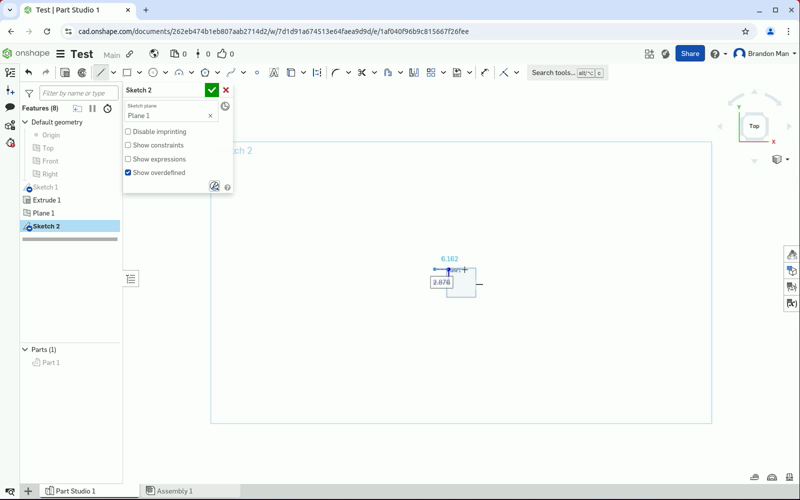
key_down(shift)
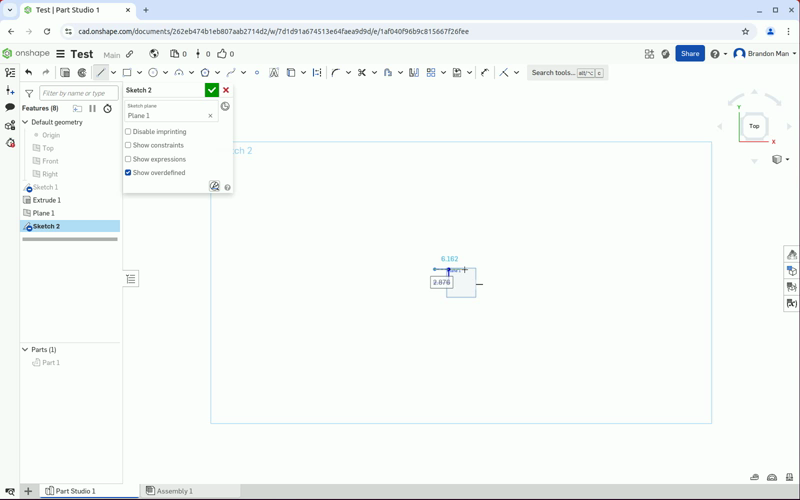
mouse_move(434, 282)
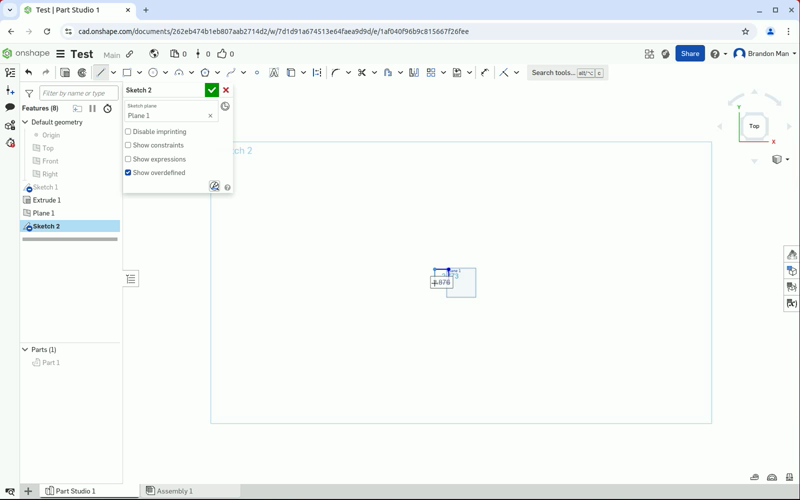
key_up(shift)
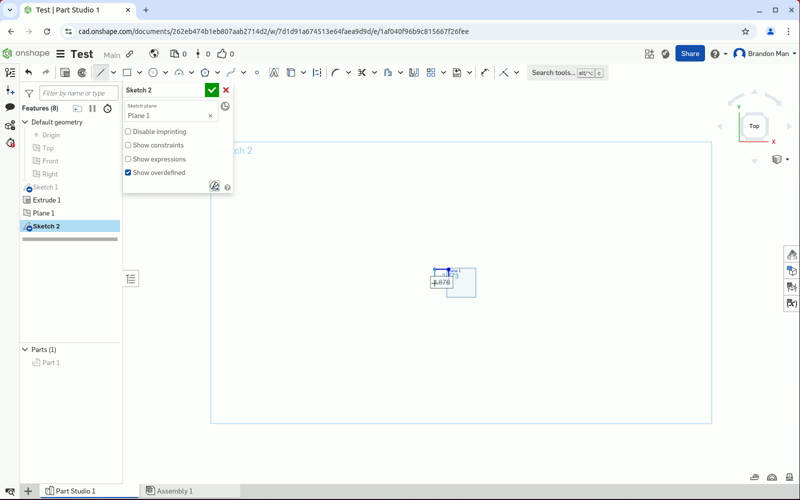
click(434, 282)
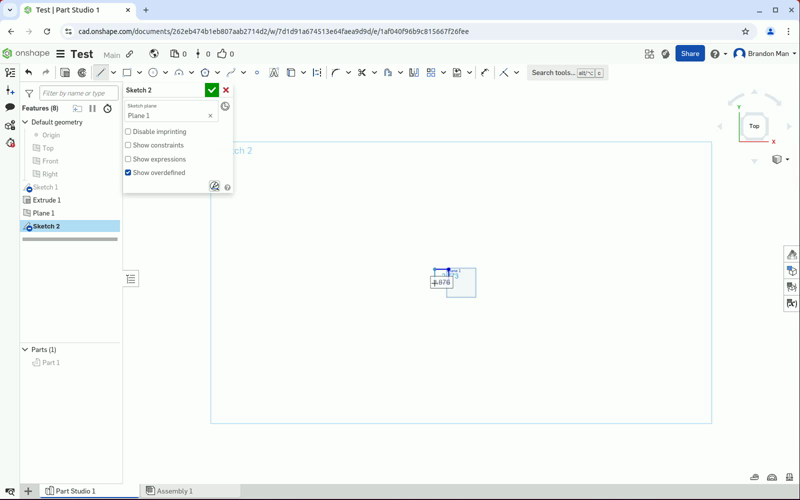
key(esc)
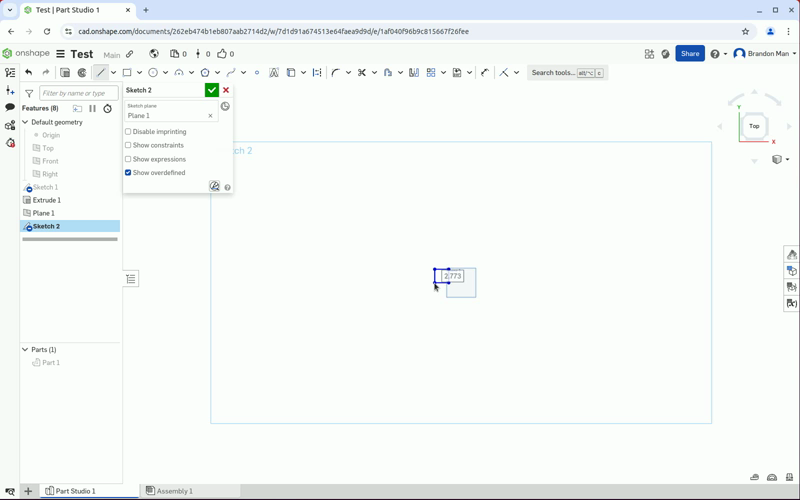
mouse_move(442, 271)
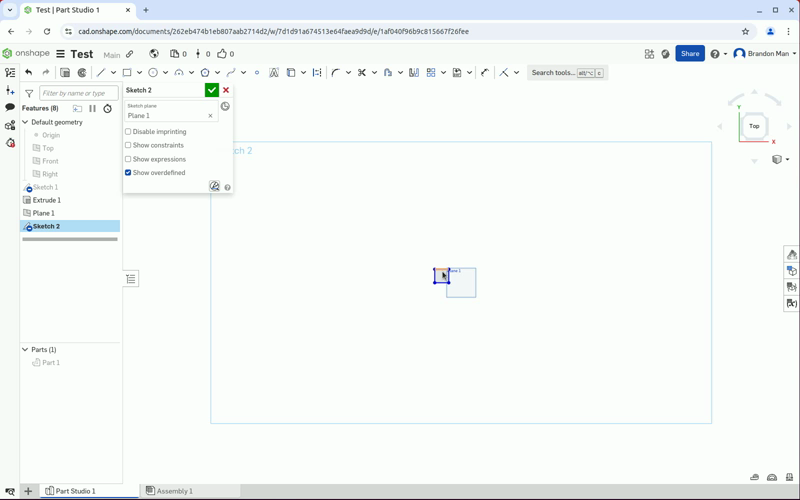
scroll(6)
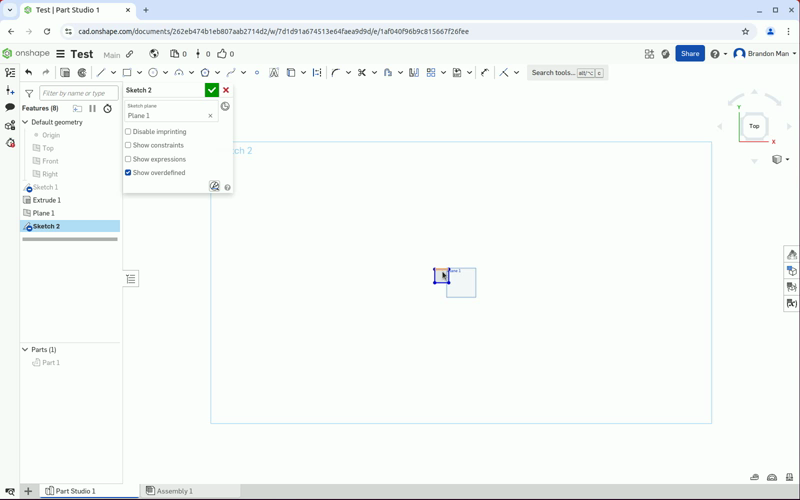
scroll(6)
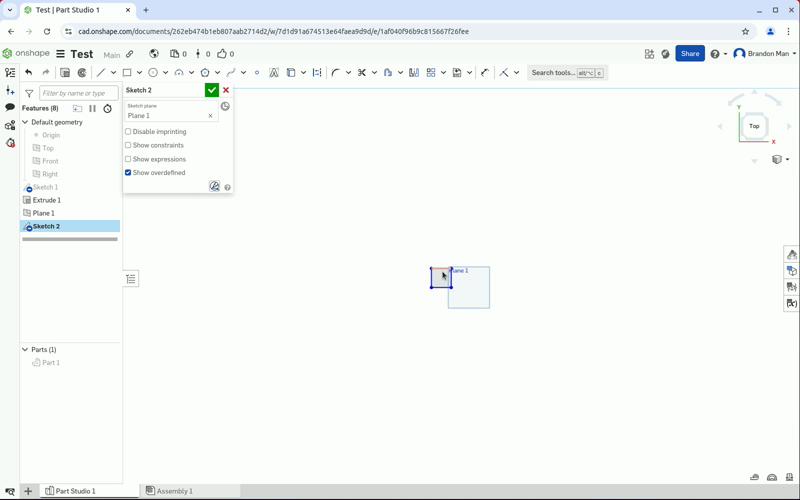
scroll(6)
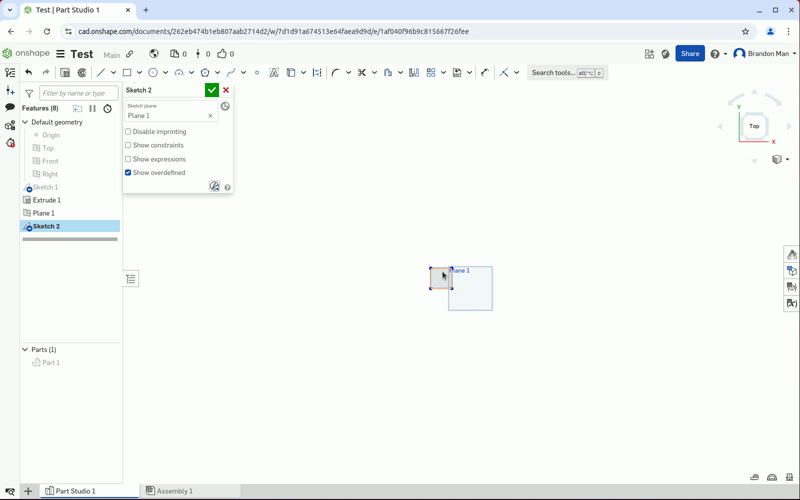
scroll(6)
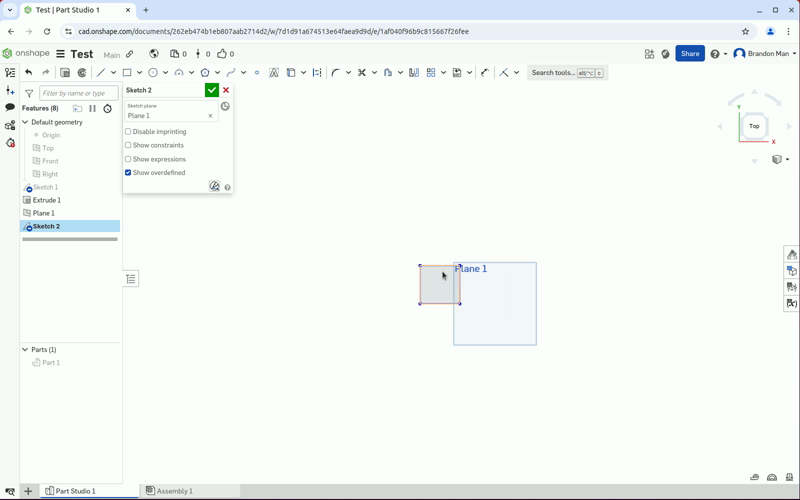
scroll(6)
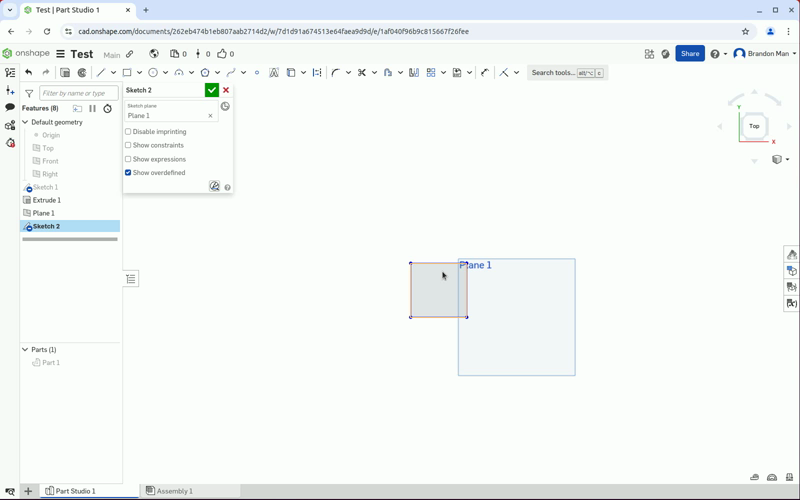
scroll(6)
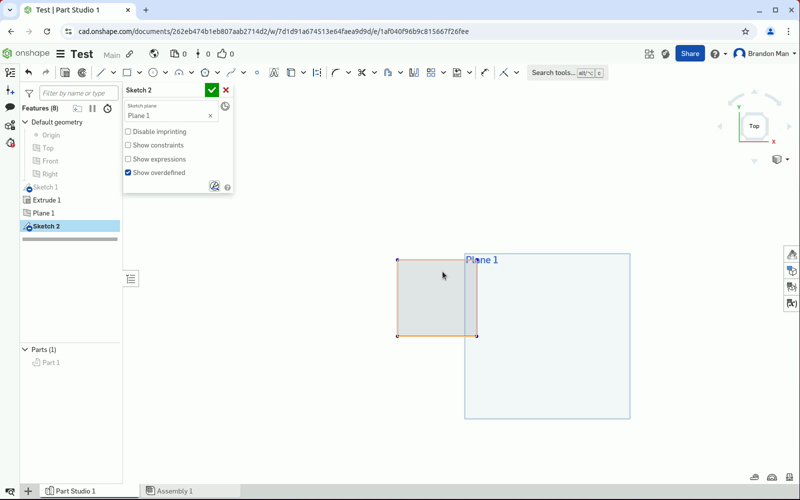
scroll(6)
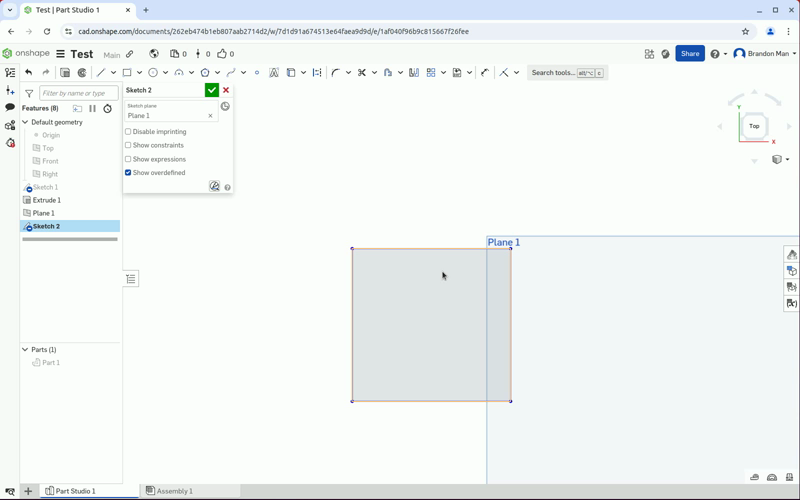
click(442, 271)
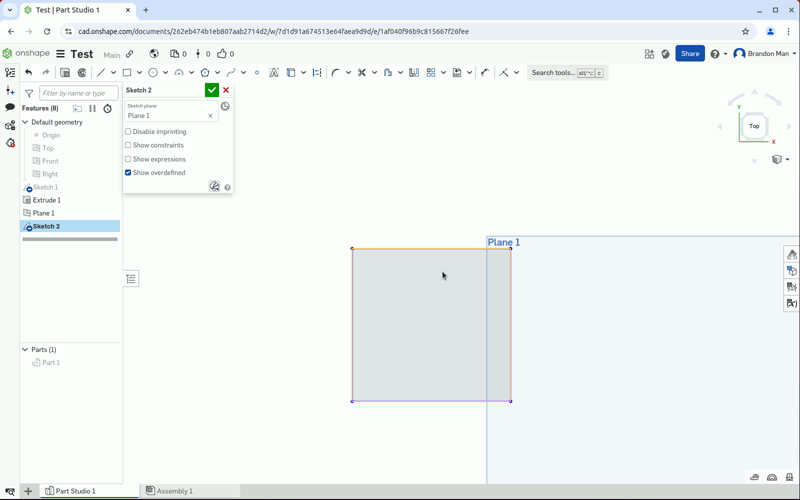
scroll(-6)
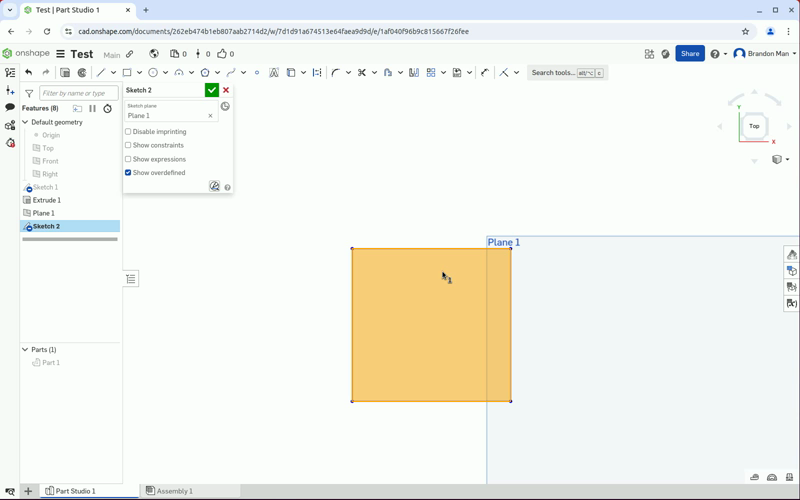
scroll(-6)
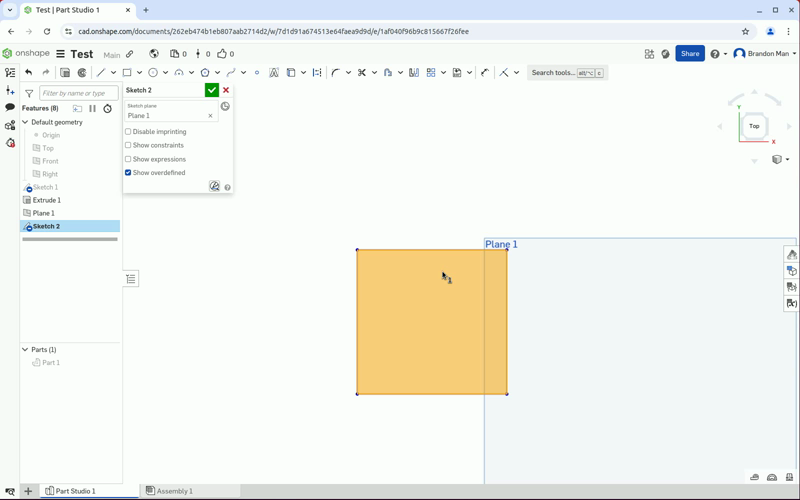
scroll(-6)
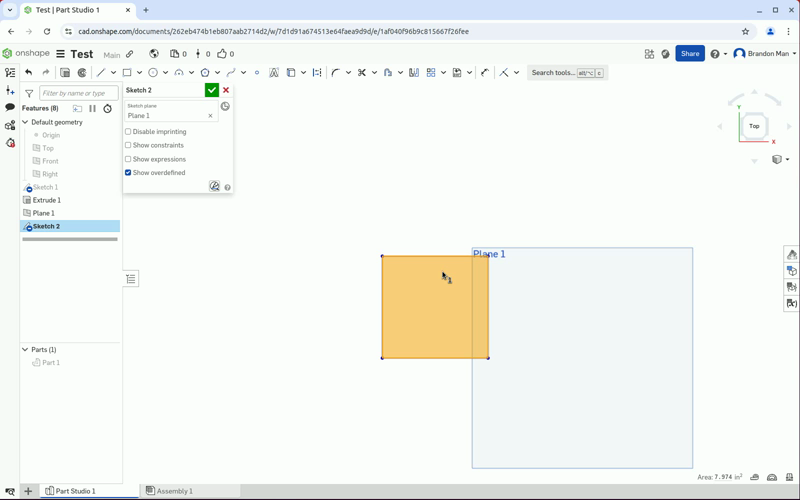
scroll(-6)
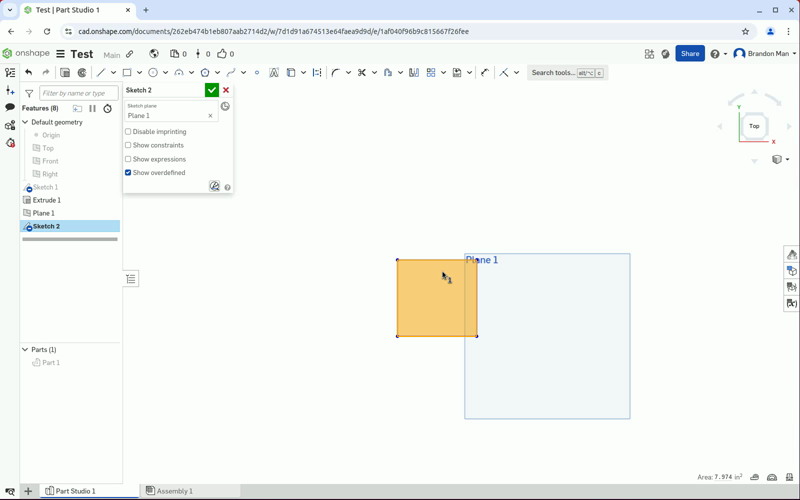
scroll(-6)
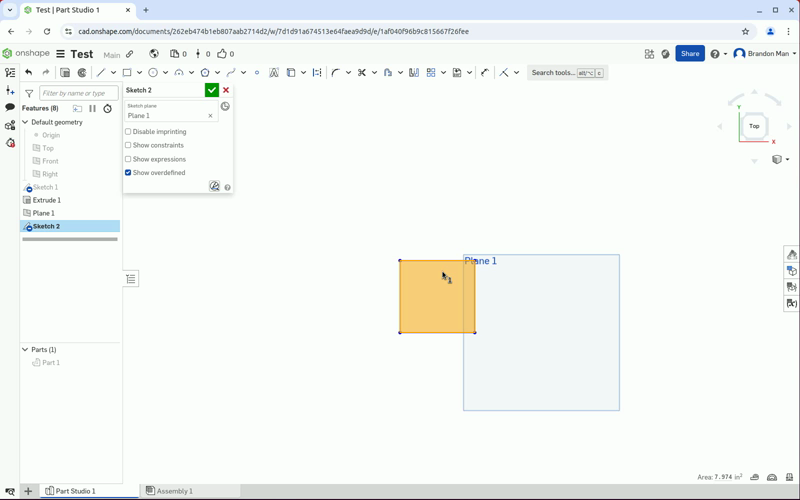
scroll(-6)
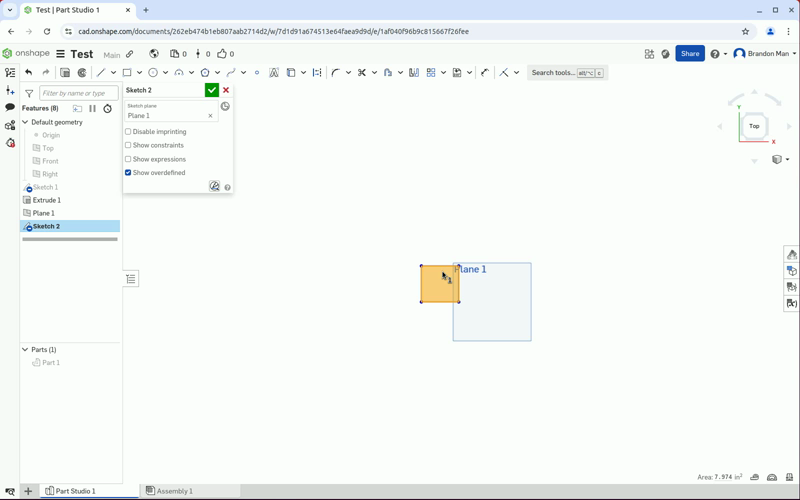
scroll(-6)
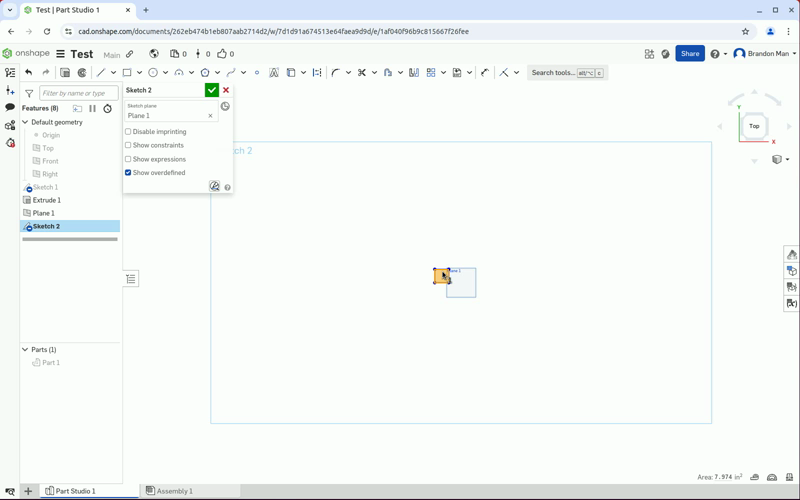
mouse_move(73, 352)
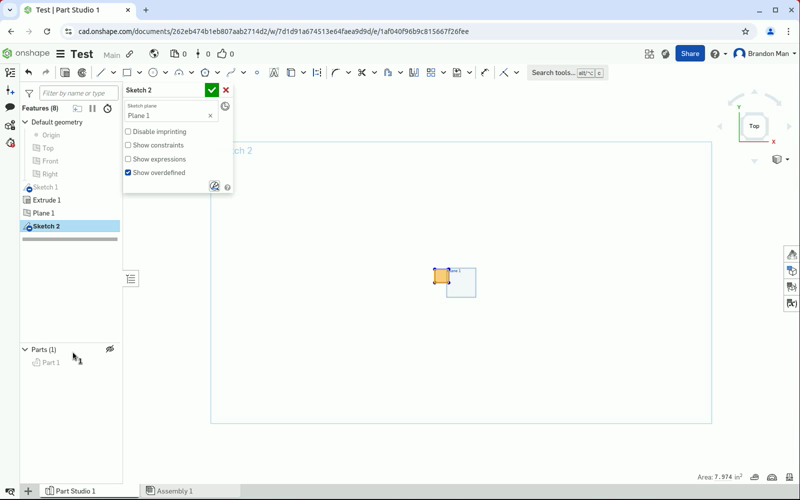
key(shift+y)
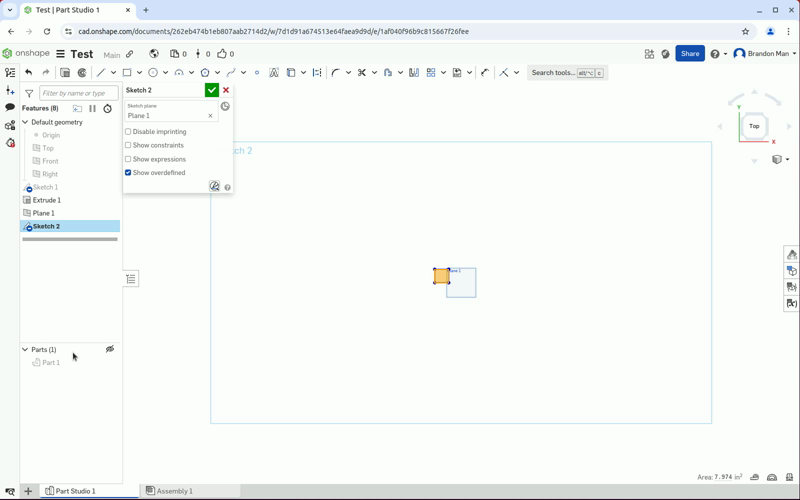
key(shift+e)
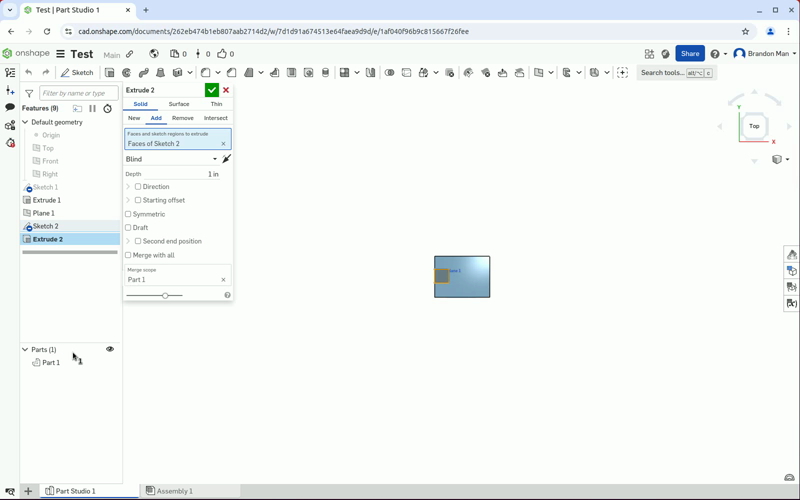
mouse_move(143, 106)
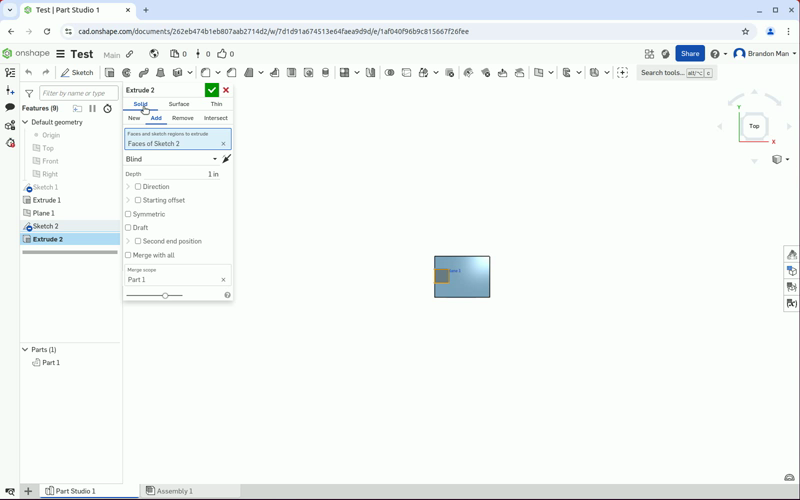
click(143, 106)
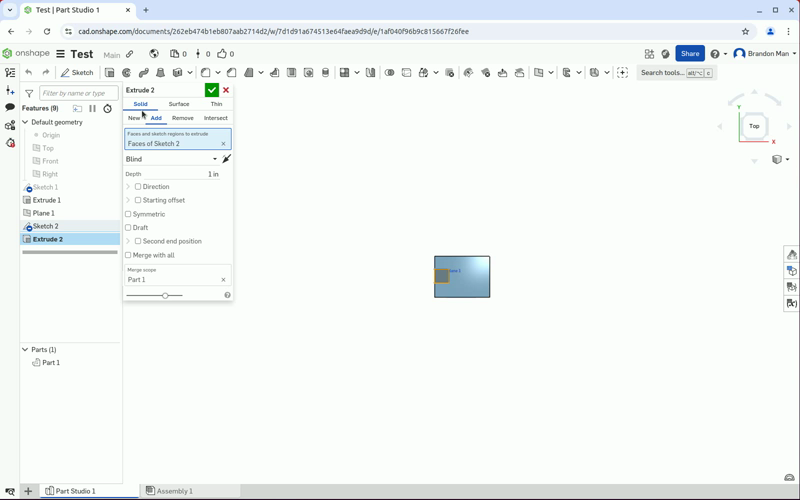
mouse_move(137, 120)
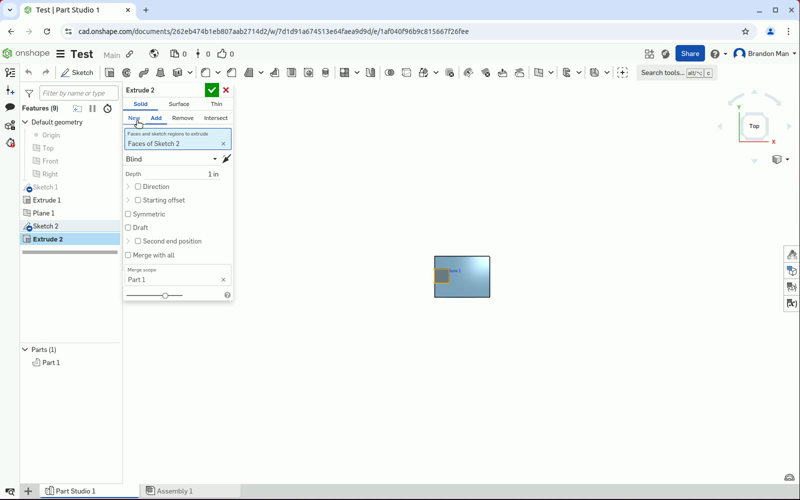
click(137, 120)
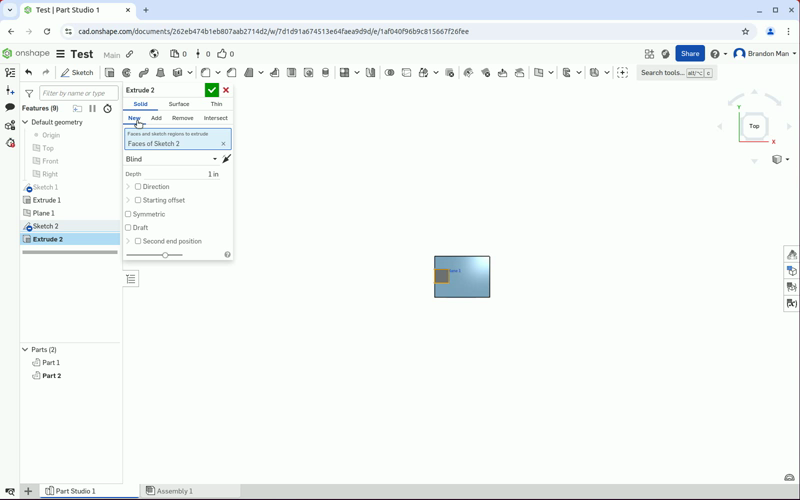
key(tab, 4)
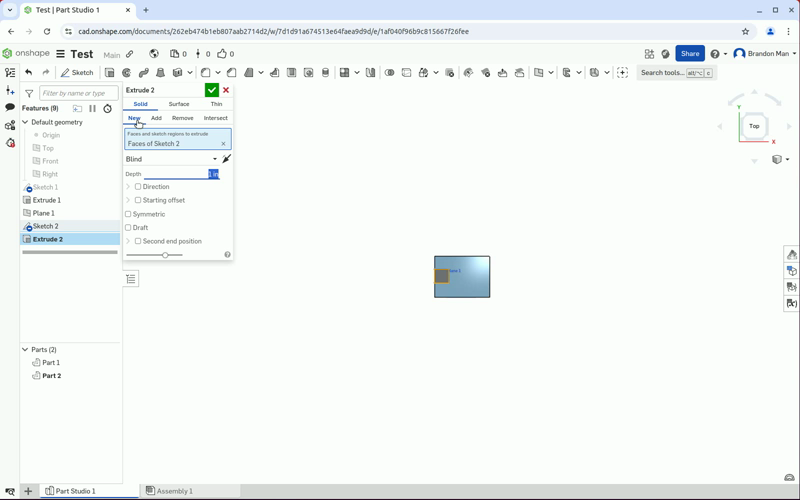
text(21.905)
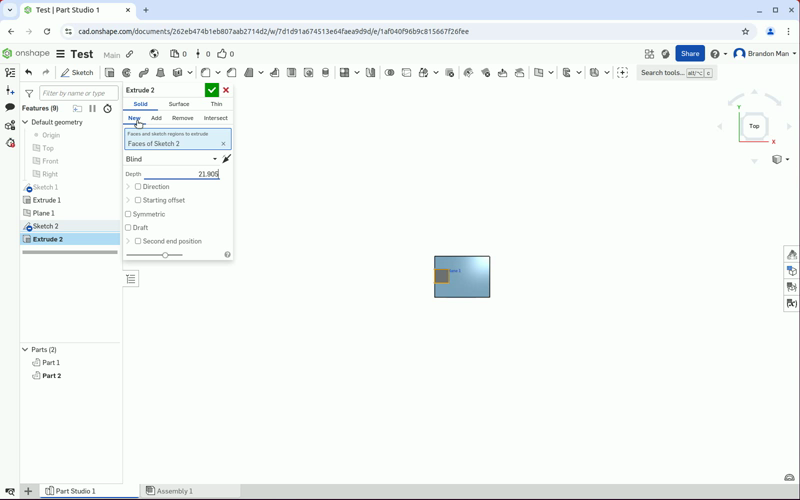
key(enter)
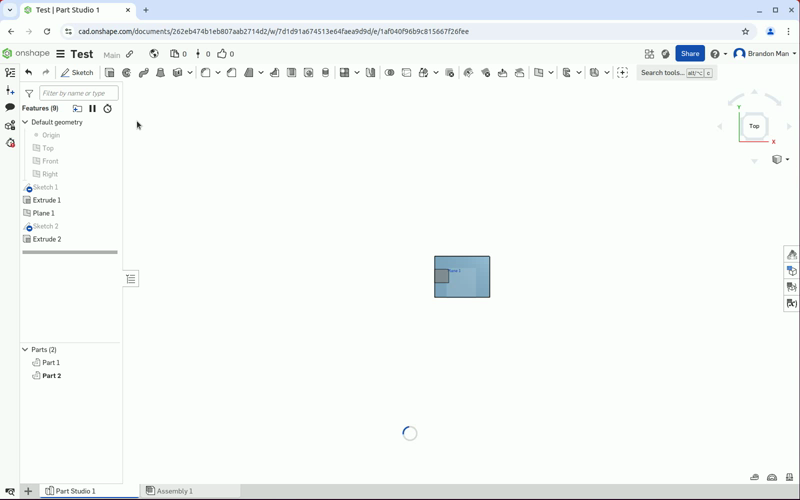
key(shift+h)
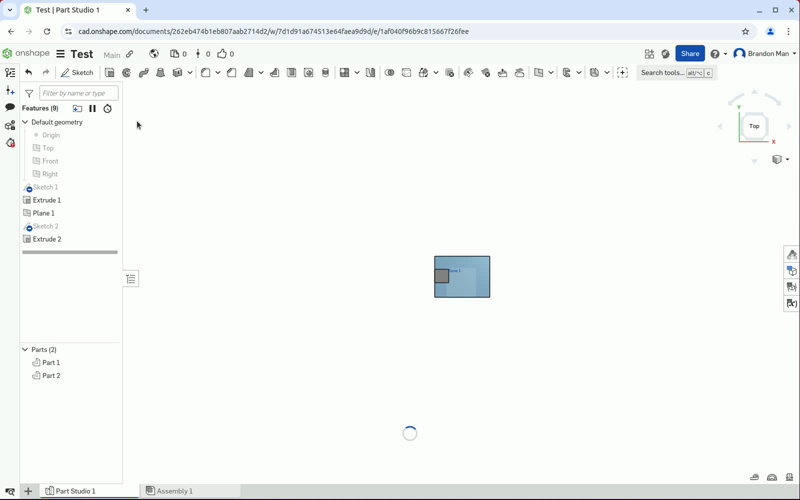
key(shift+h)
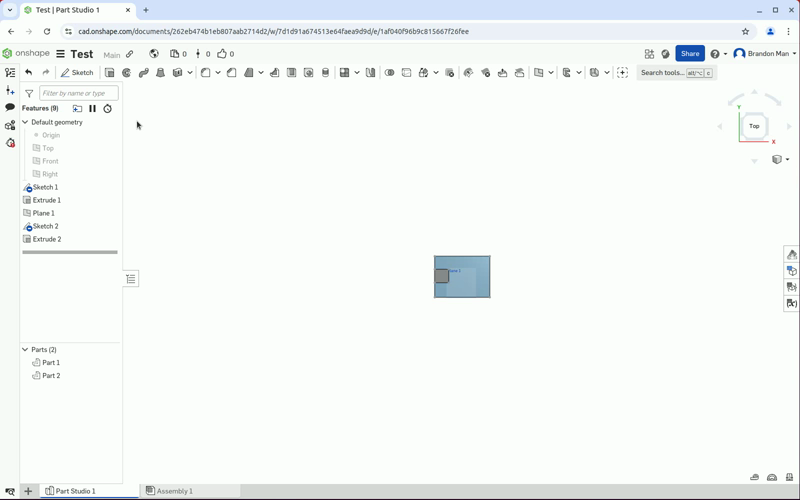
key(shift+7)
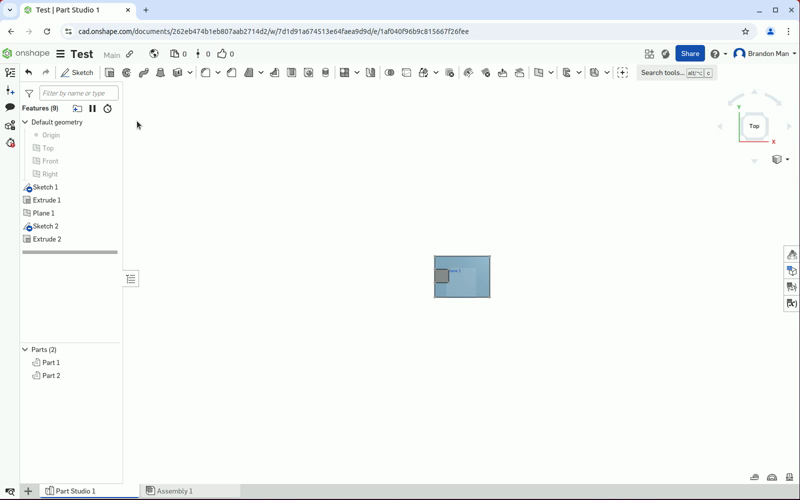
key(up, 3)
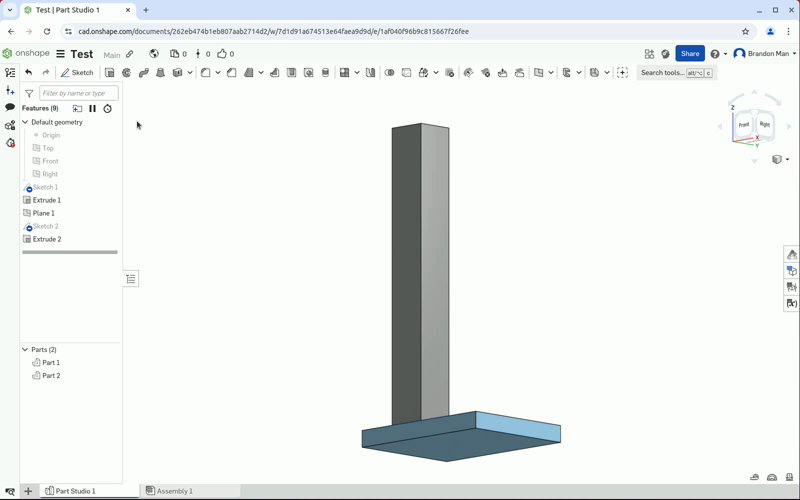
key(left, 3)
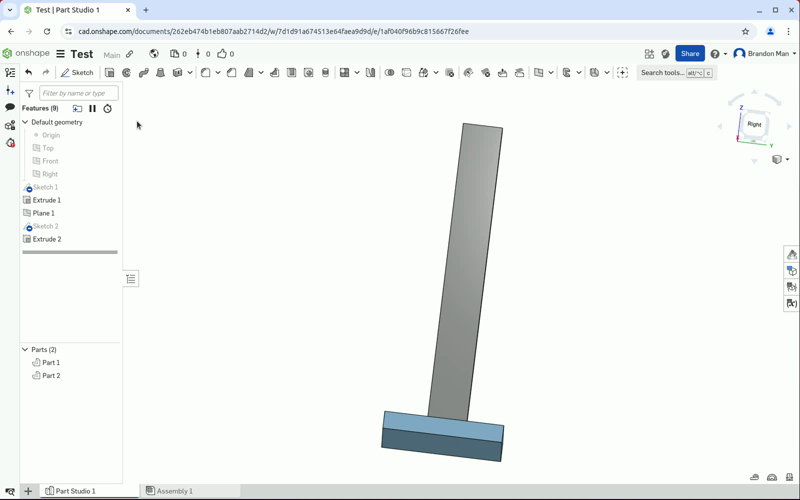
key(right, 3)
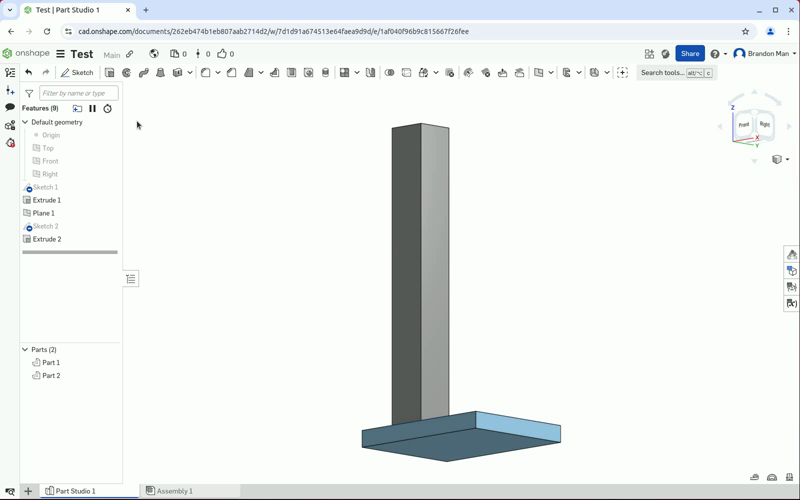
key(down, 3)
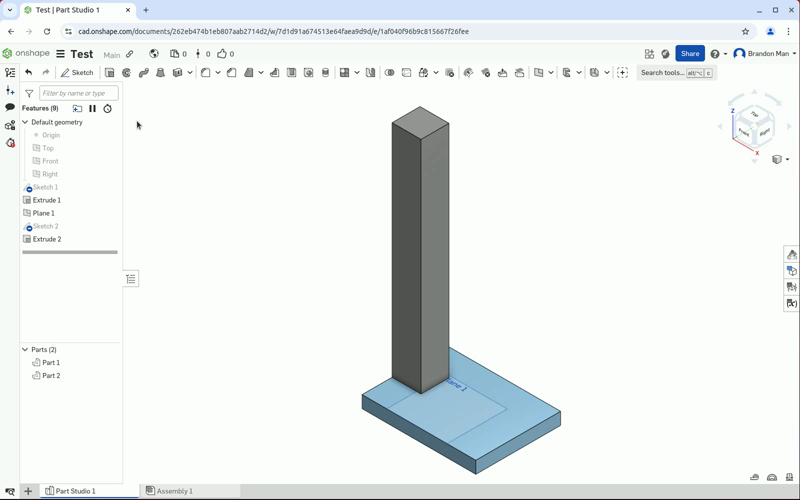
mouse_move(73, 189)
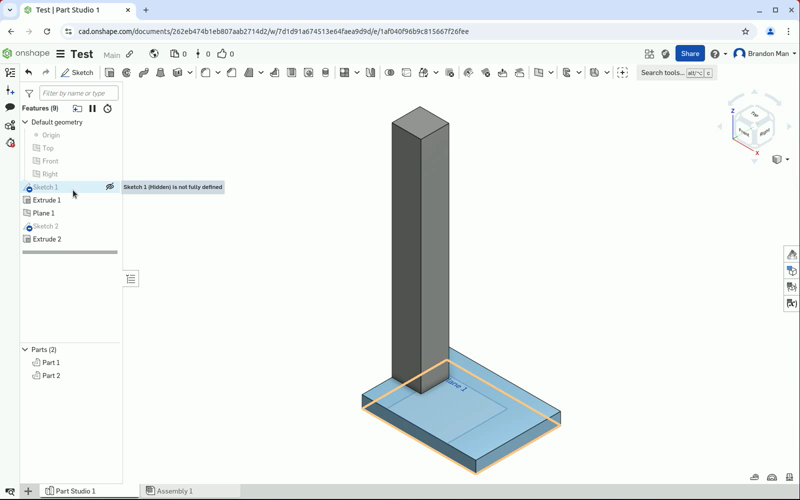
click(73, 189)